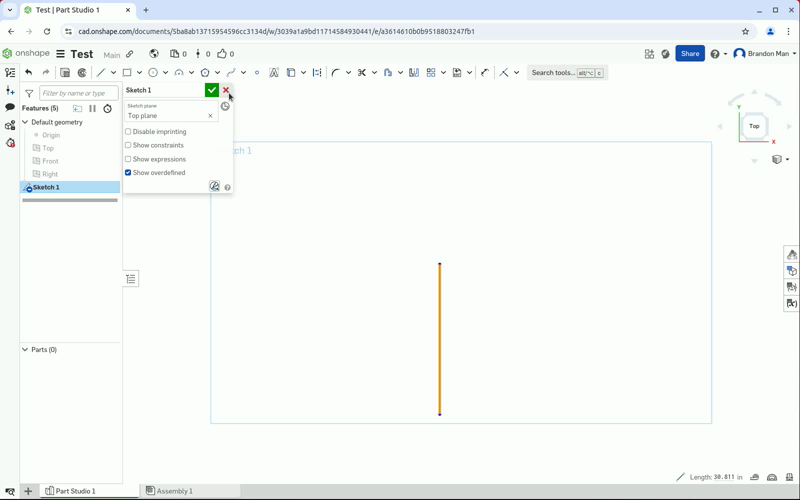
key(shift+h)
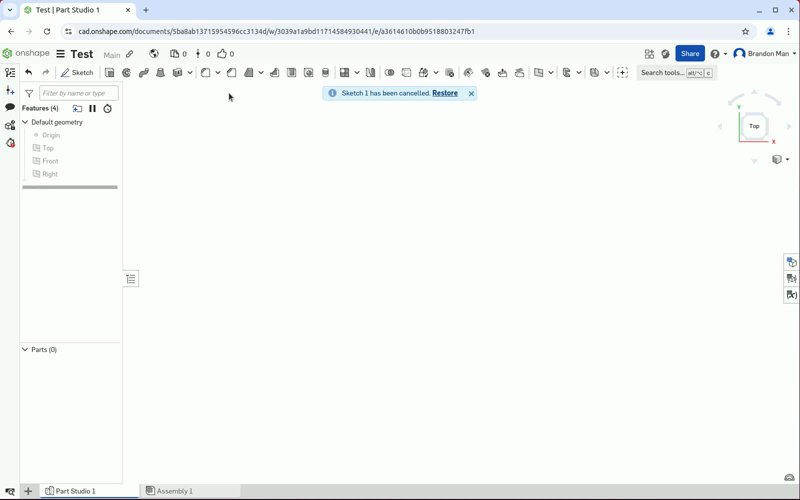
mouse_move(73, 352)
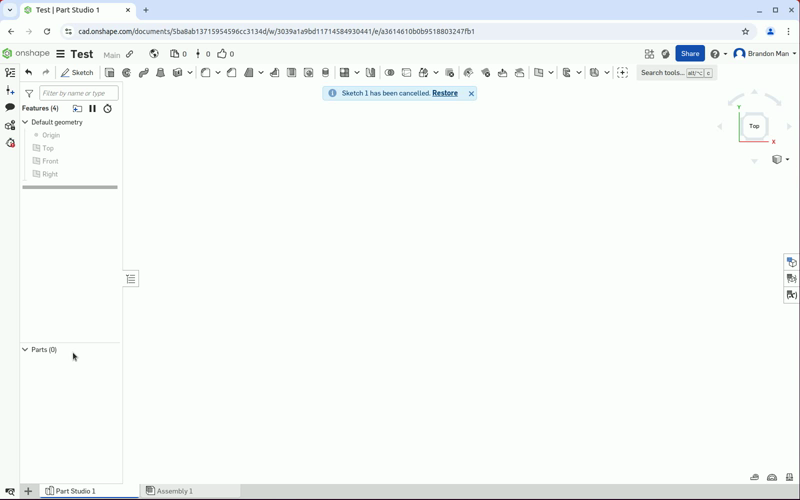
key(y)
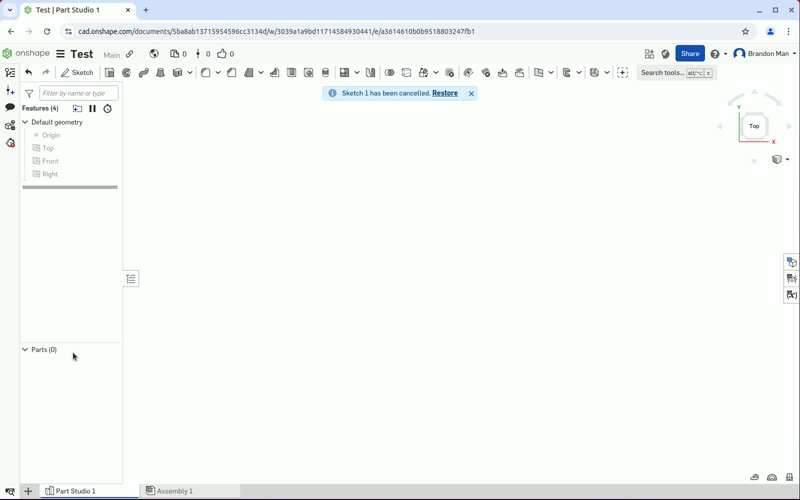
key(shift+p)
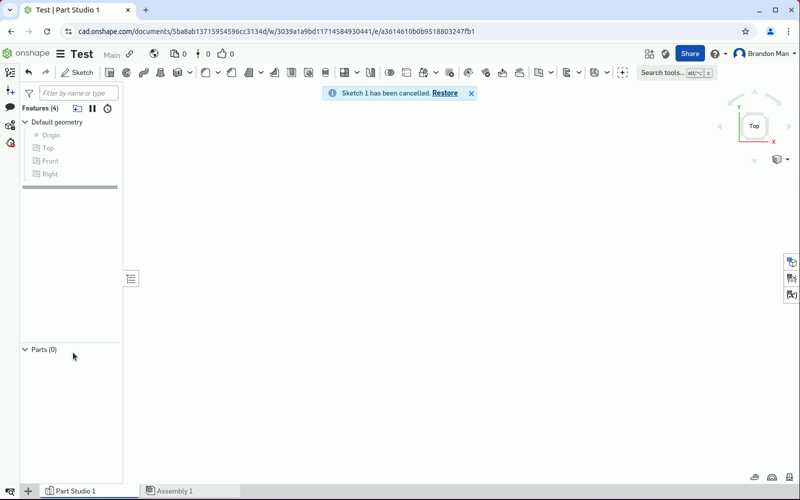
key(space)
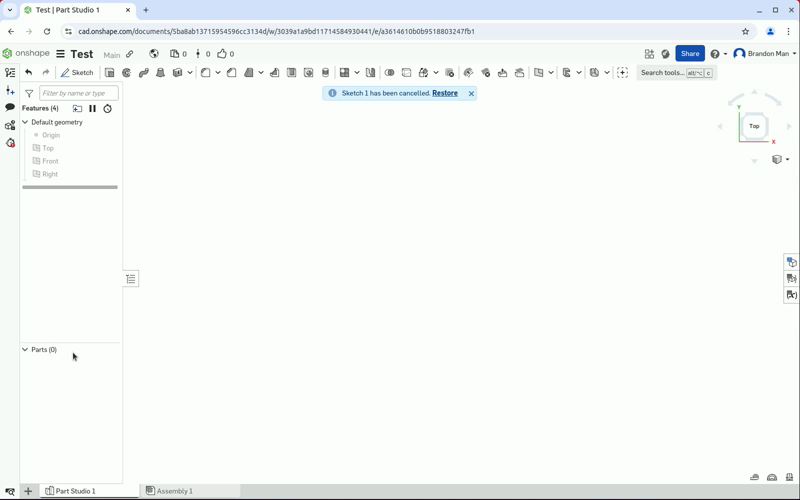
key_down(shift)
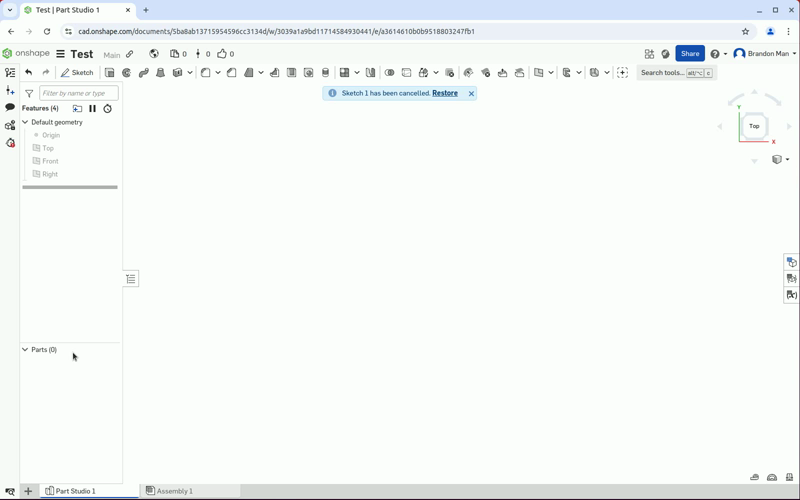
key(up)
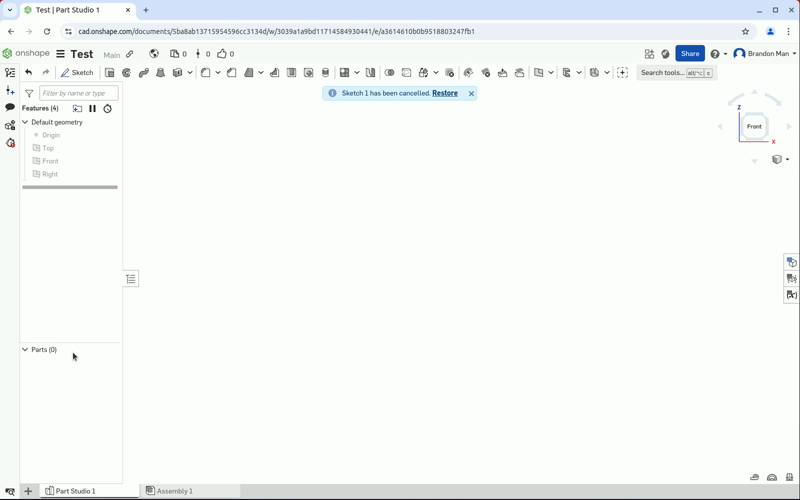
key_up(shift)
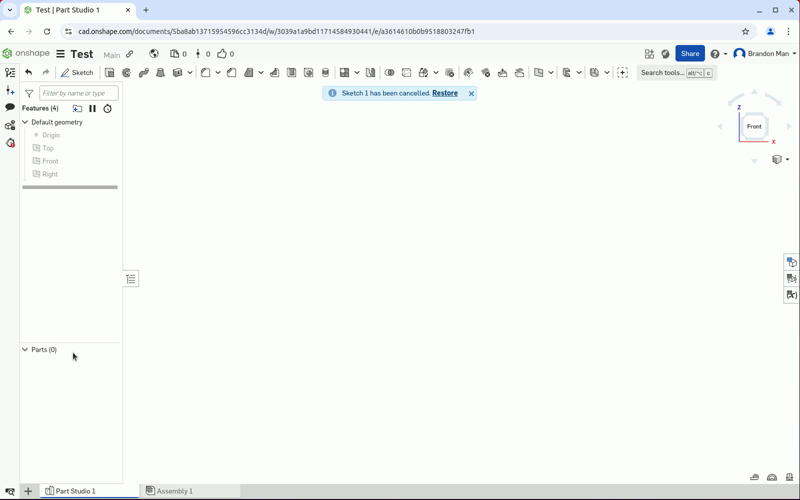
mouse_move(73, 352)
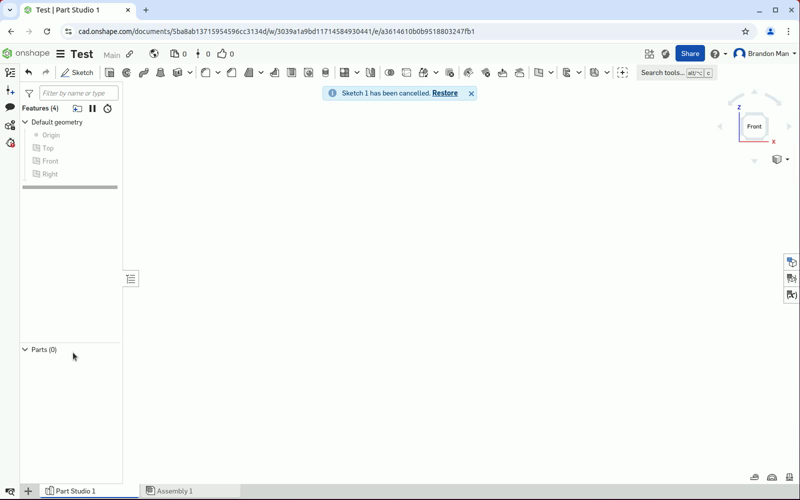
key(shift+y)
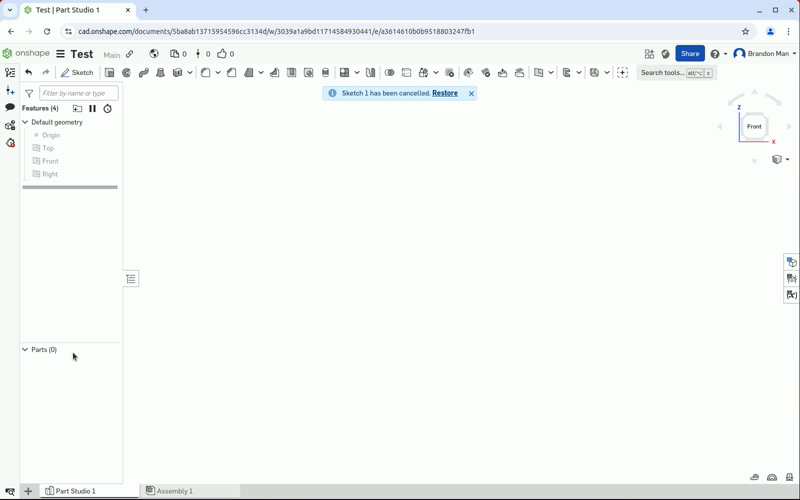
key(shift+s)
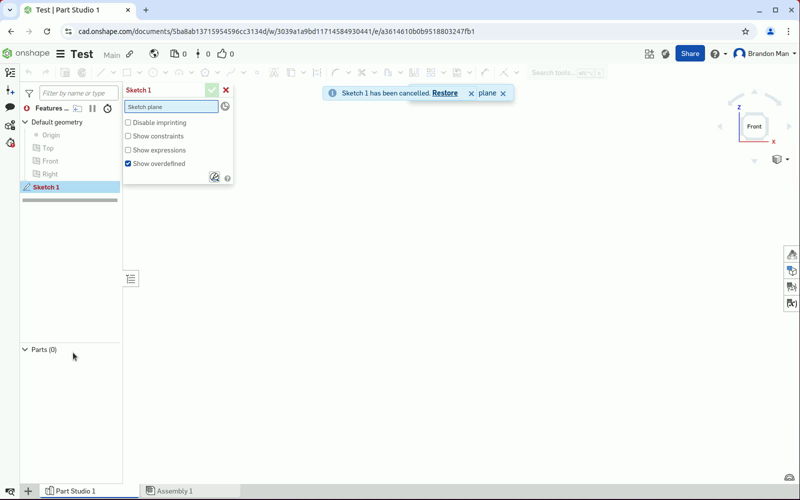
mouse_move(73, 163)
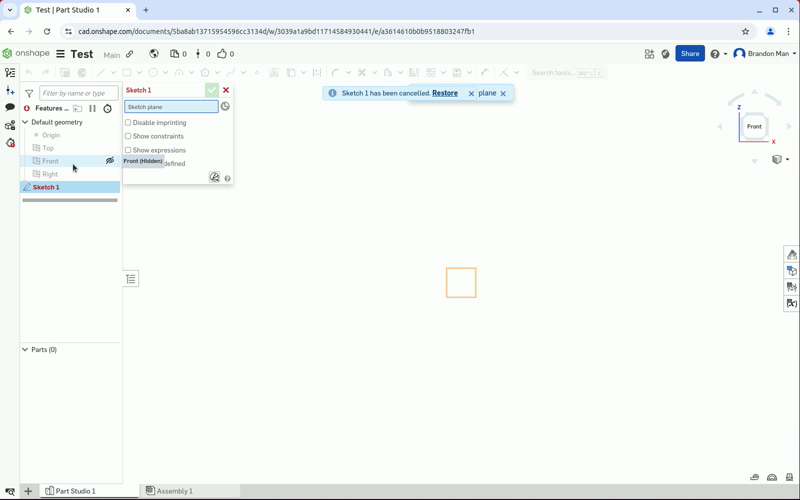
click(73, 163)
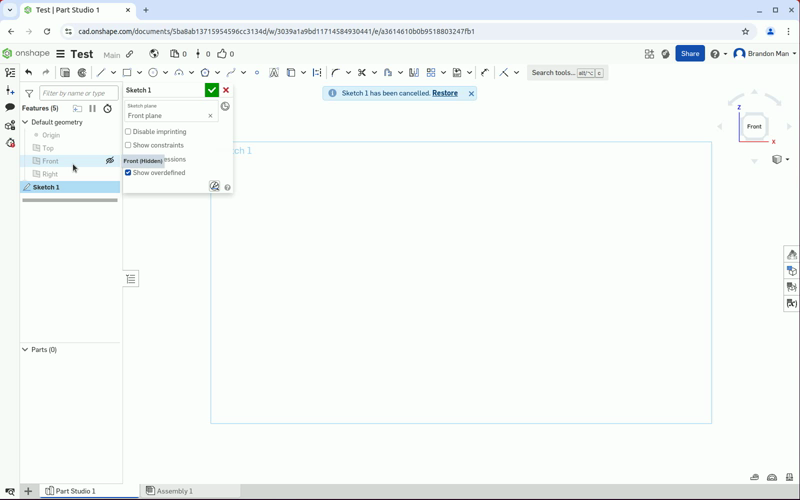
mouse_move(73, 352)
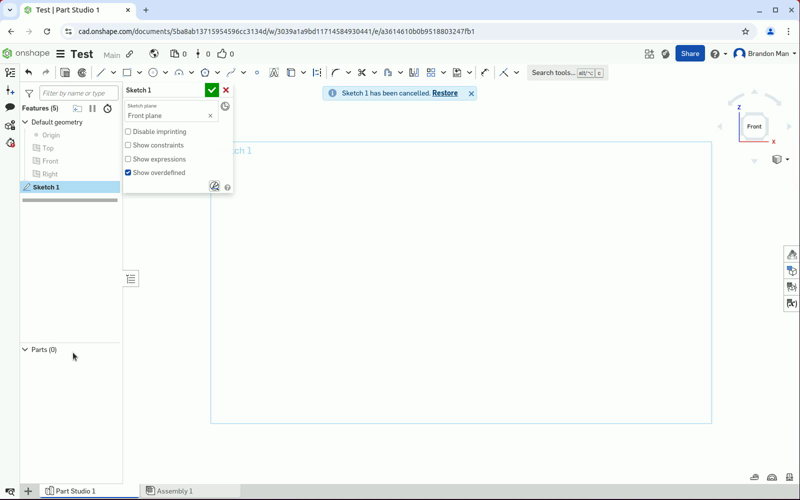
key(y)
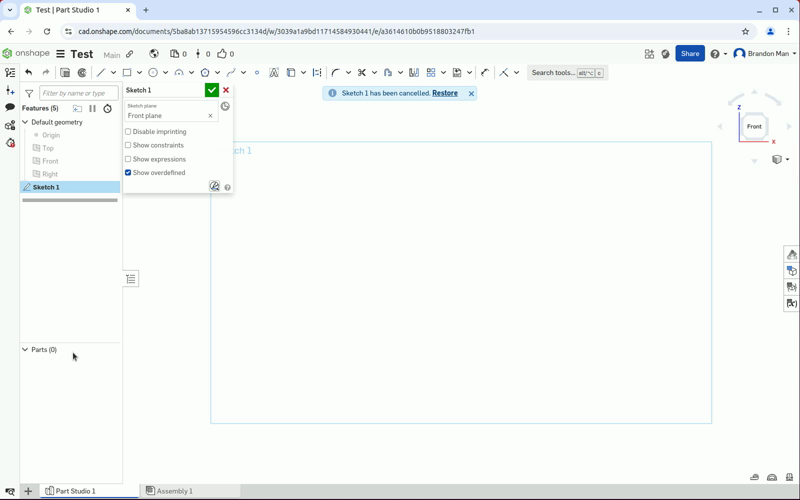
key(c)
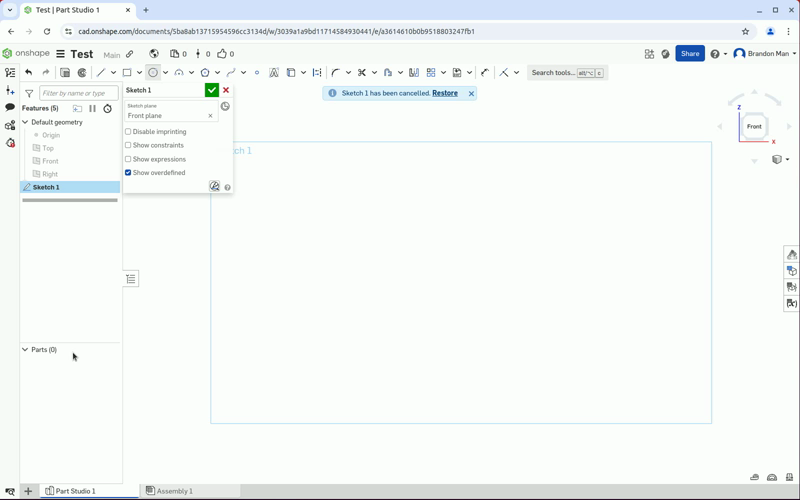
key_down(shift)
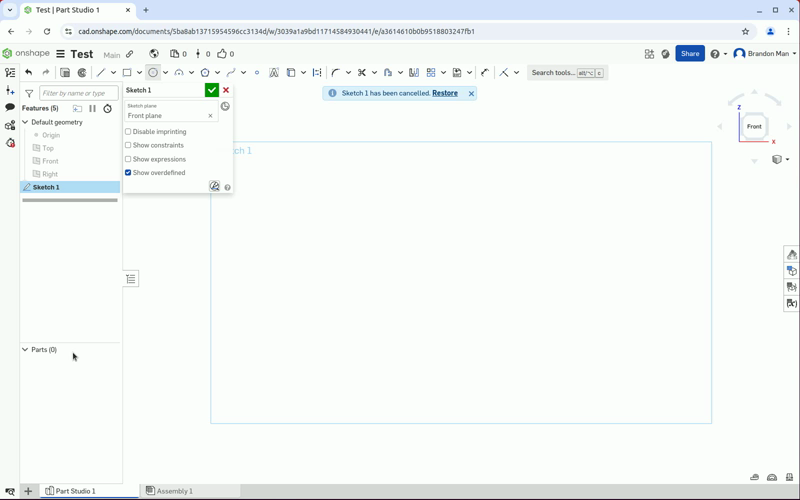
mouse_move(404, 226)
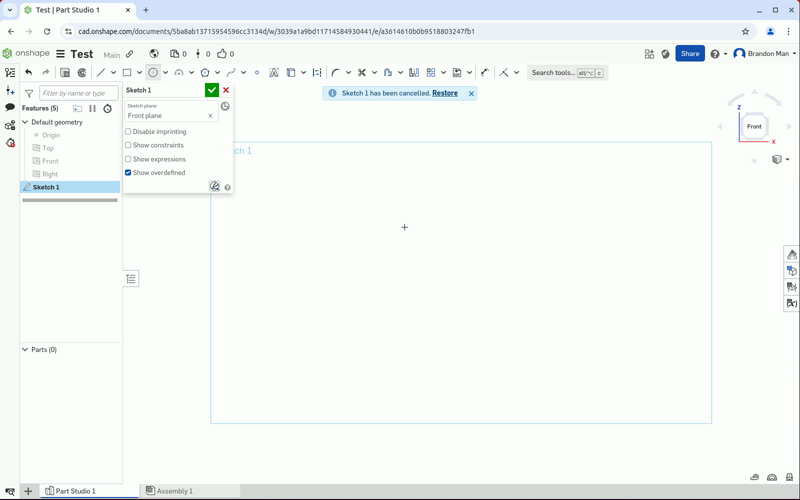
click(404, 226)
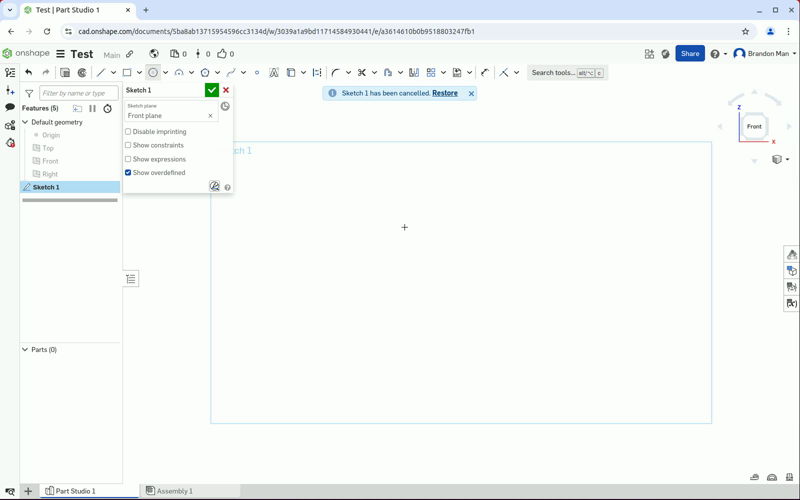
key_up(shift)
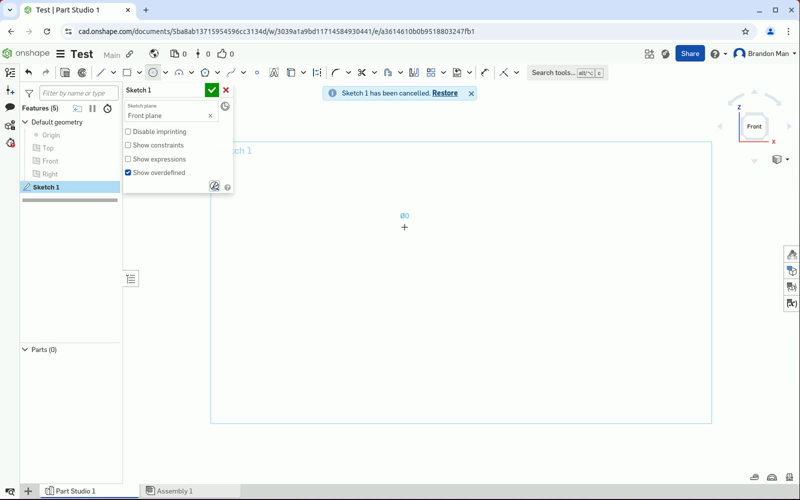
mouse_move(443, 226)
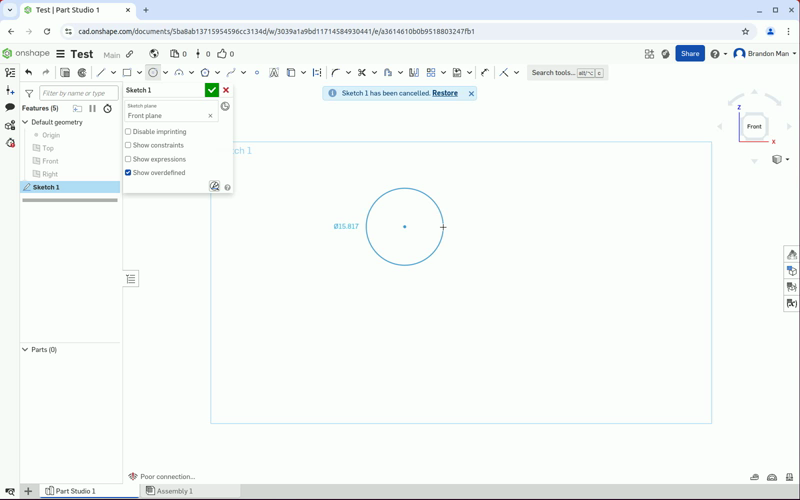
click(443, 226)
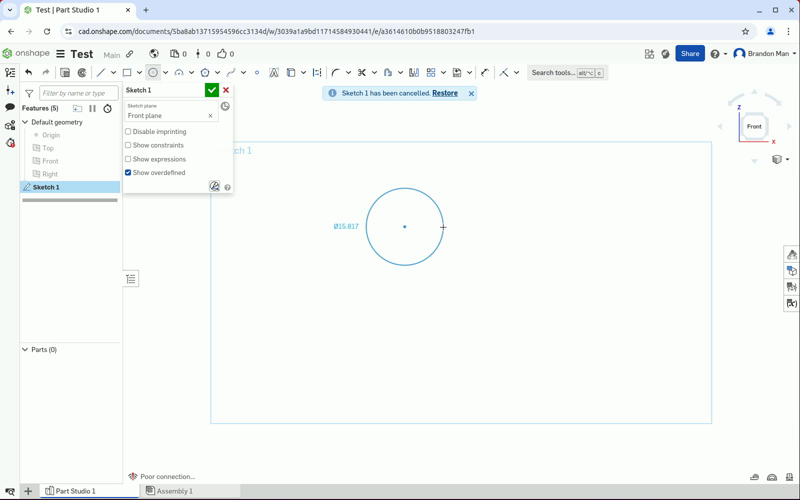
key(esc)
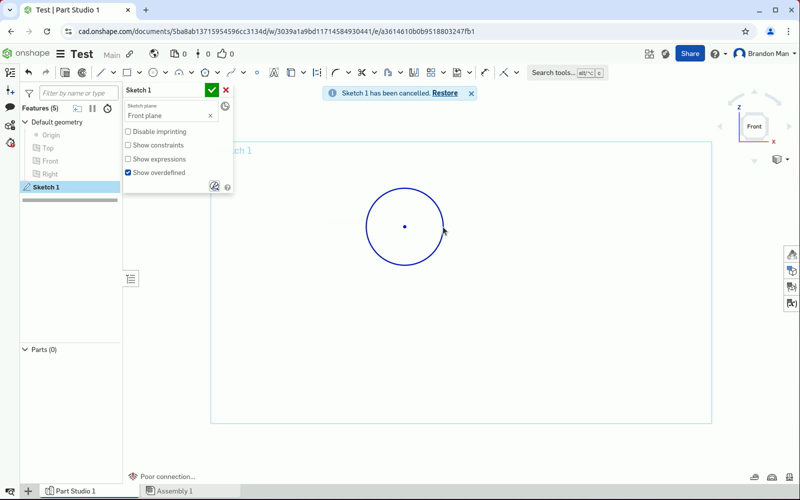
mouse_move(426, 237)
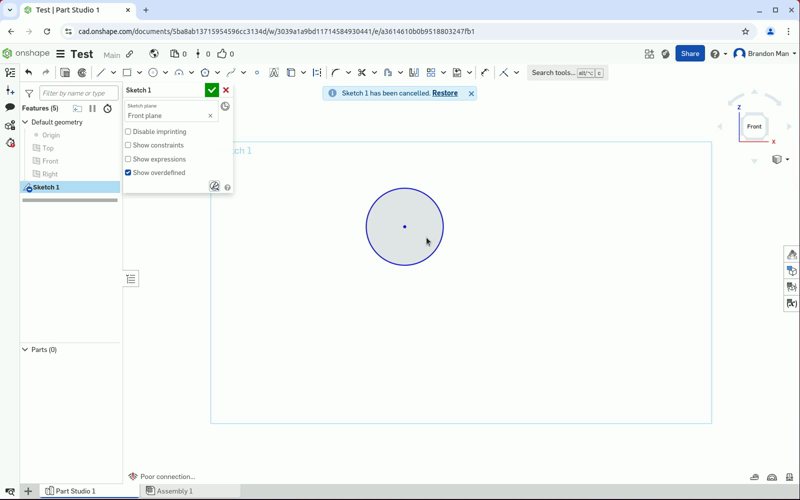
click(426, 237)
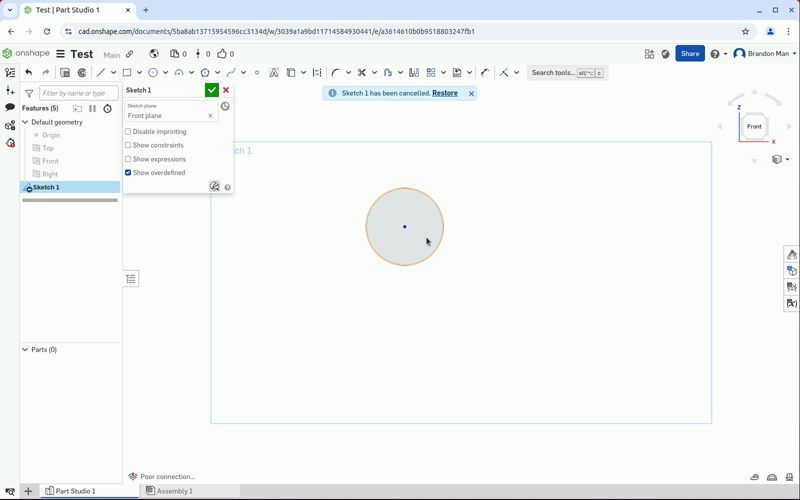
mouse_move(73, 352)
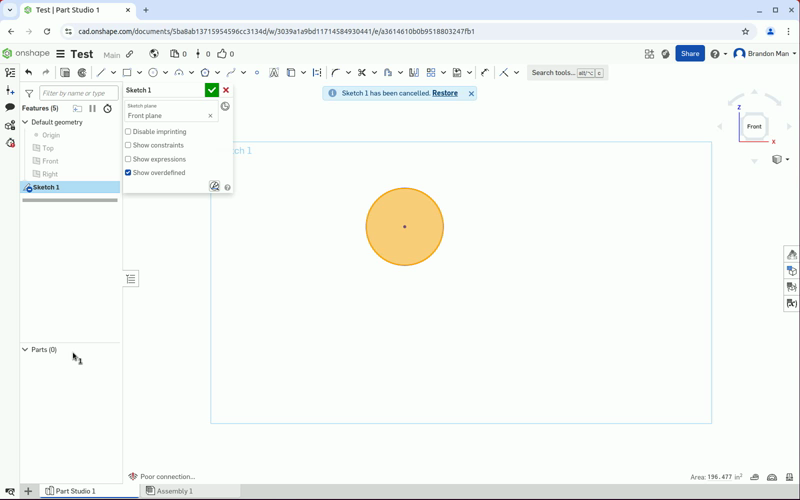
key(shift+y)
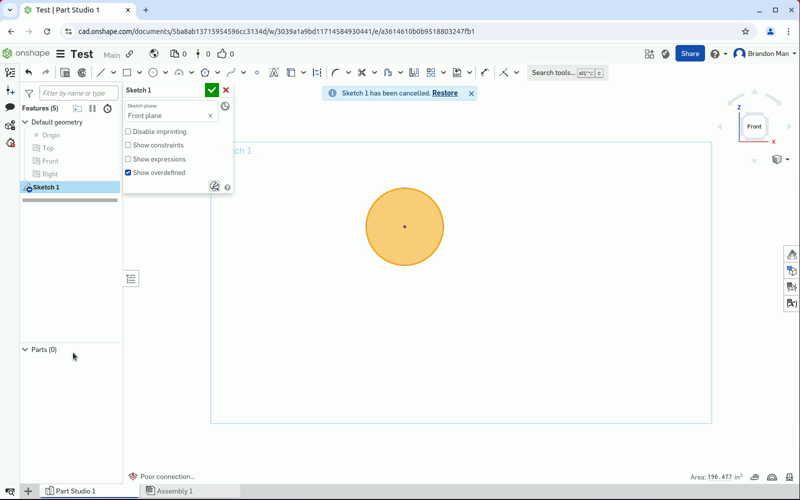
key(shift+e)
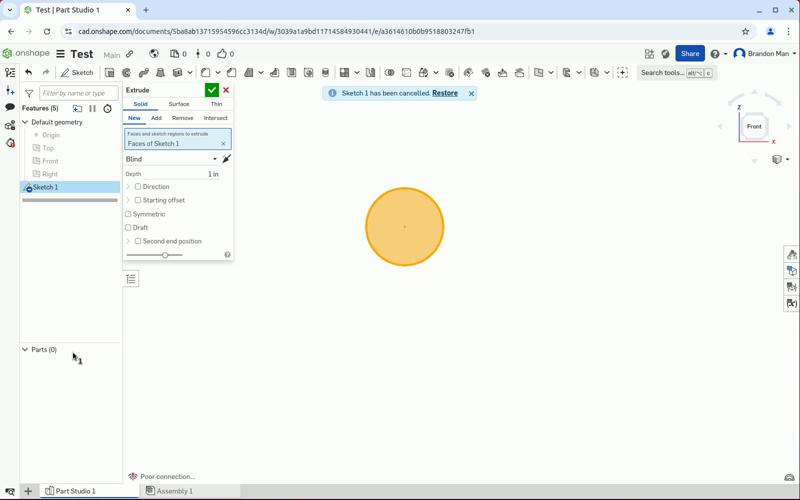
mouse_move(143, 106)
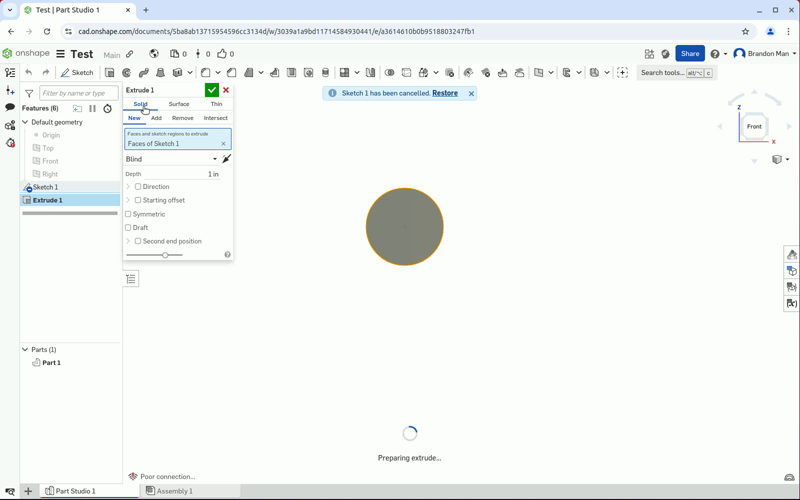
click(143, 106)
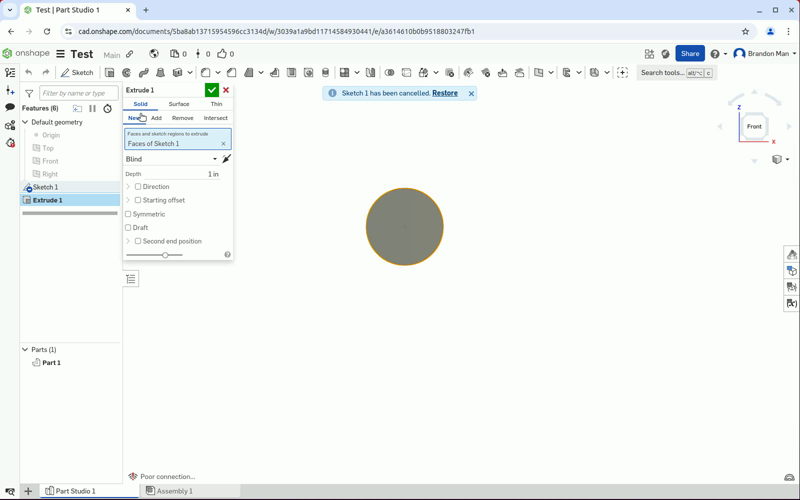
mouse_move(137, 120)
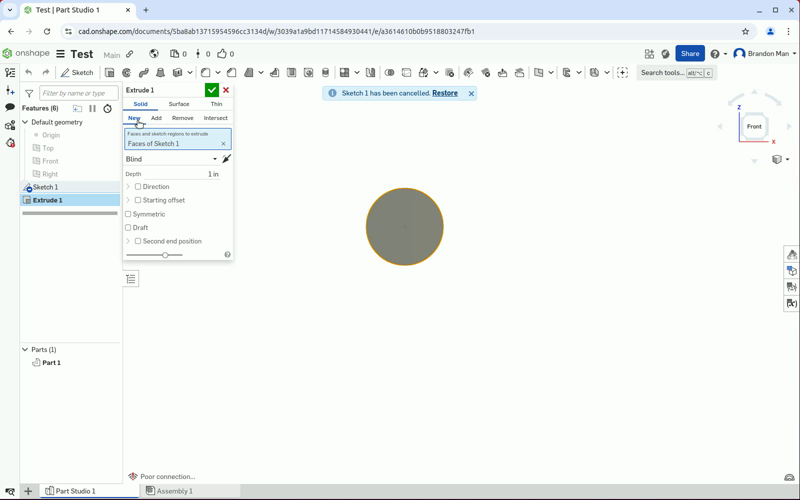
click(137, 120)
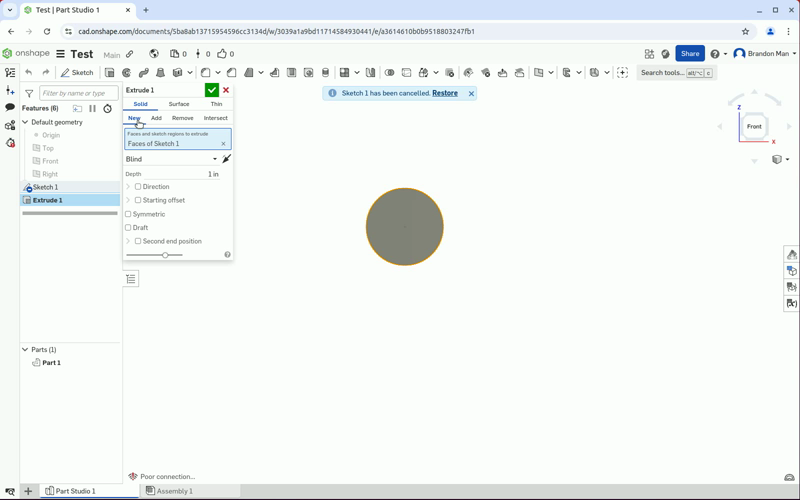
key(tab, 4)
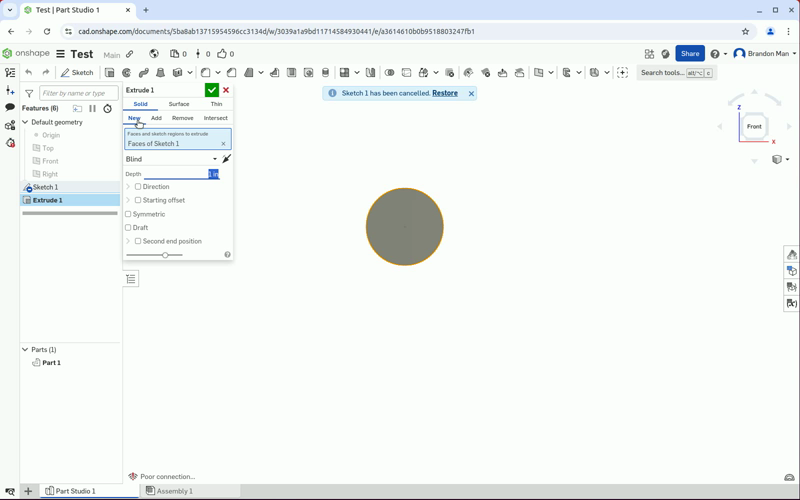
text(23.108)
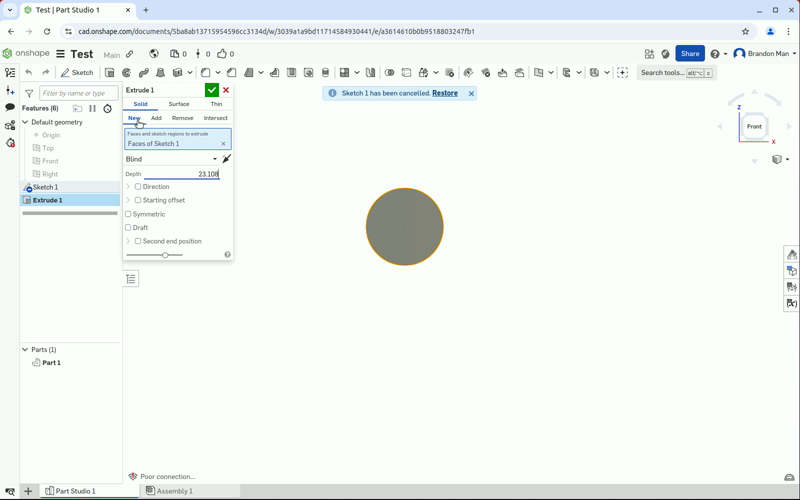
key(enter)
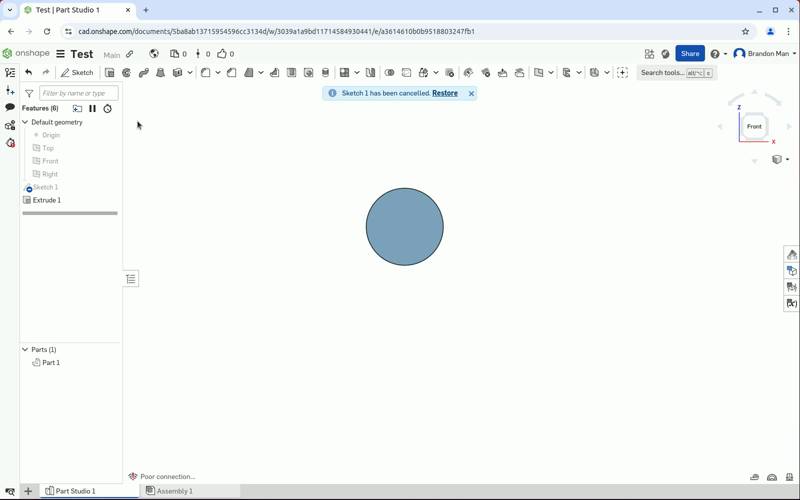
key(shift+h)
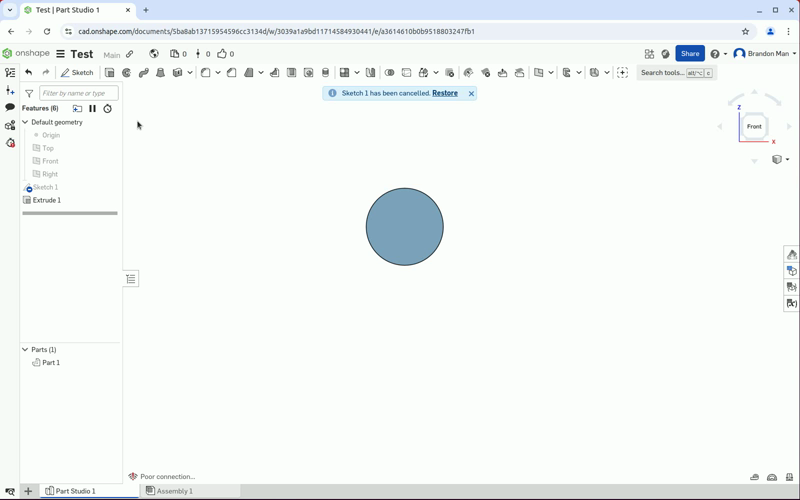
key(shift+h)
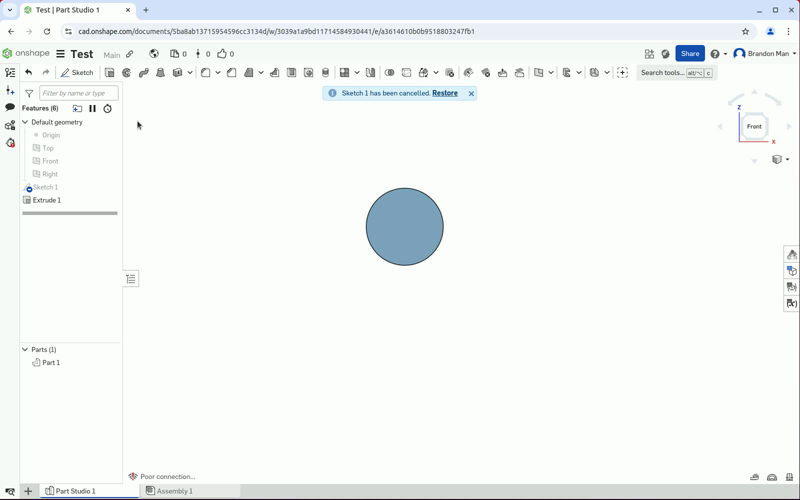
mouse_move(73, 189)
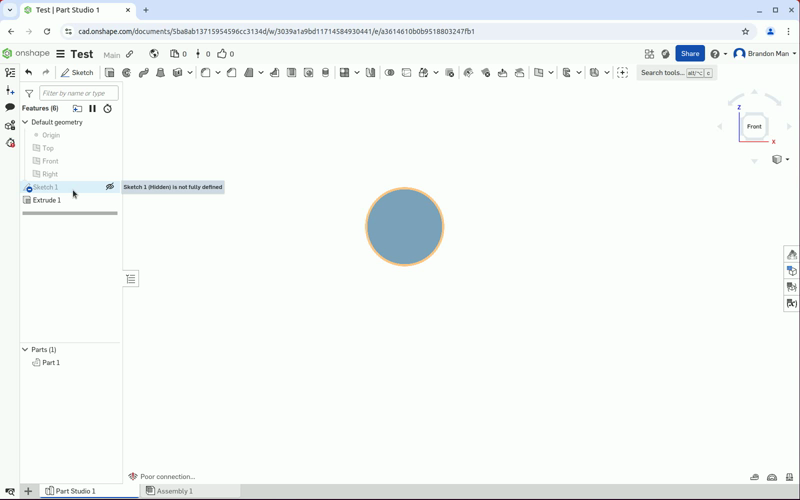
click(73, 189)
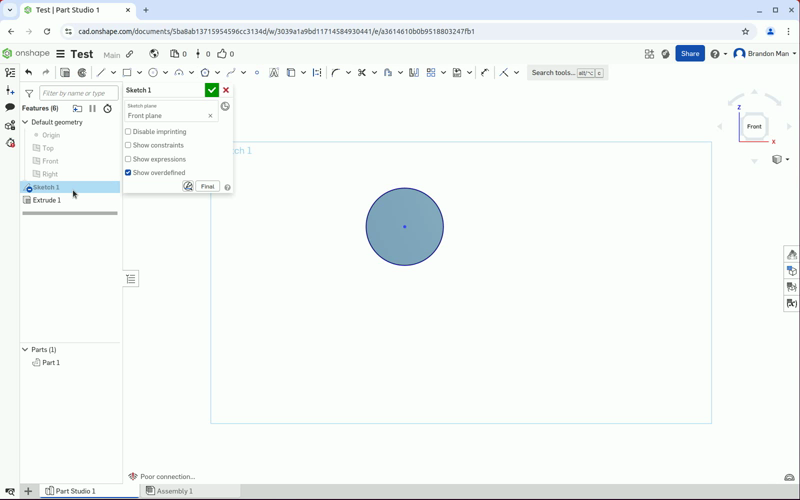
mouse_move(229, 92)
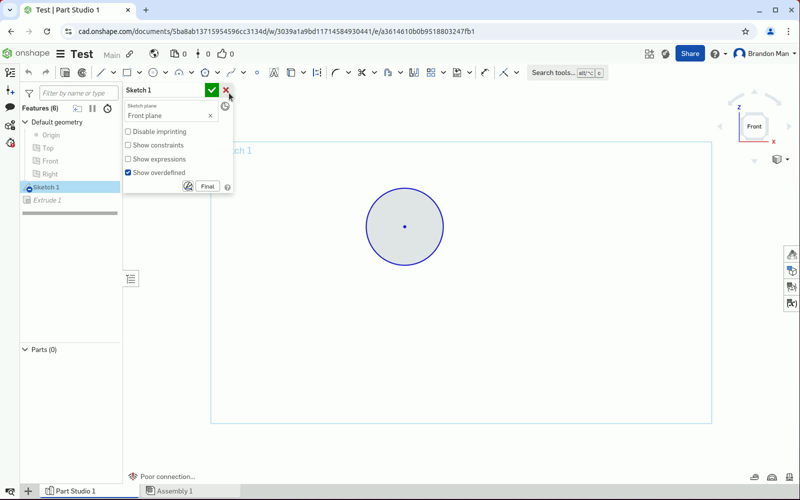
click(229, 92)
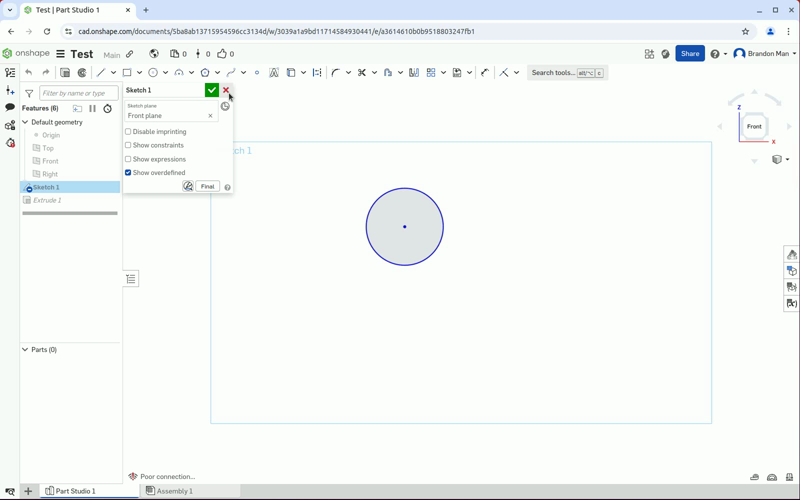
key(shift+s)
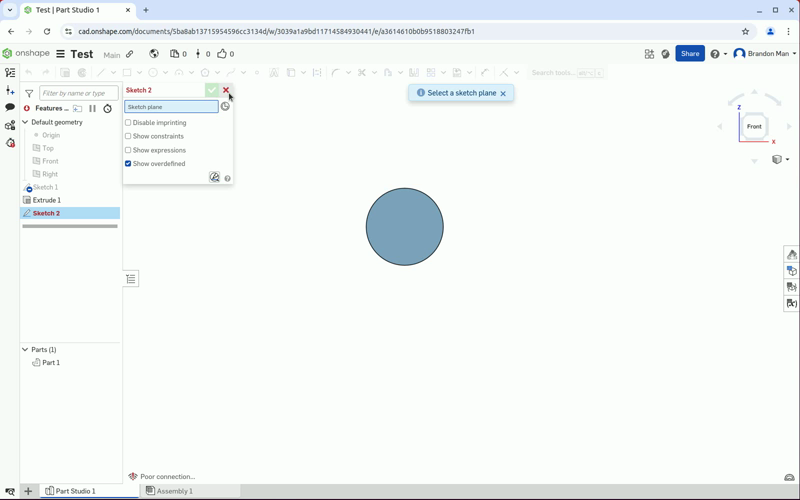
mouse_move(73, 163)
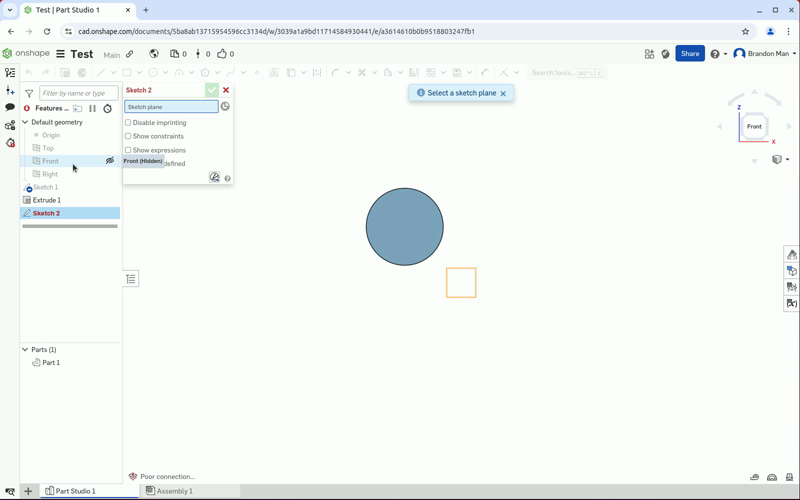
click(73, 163)
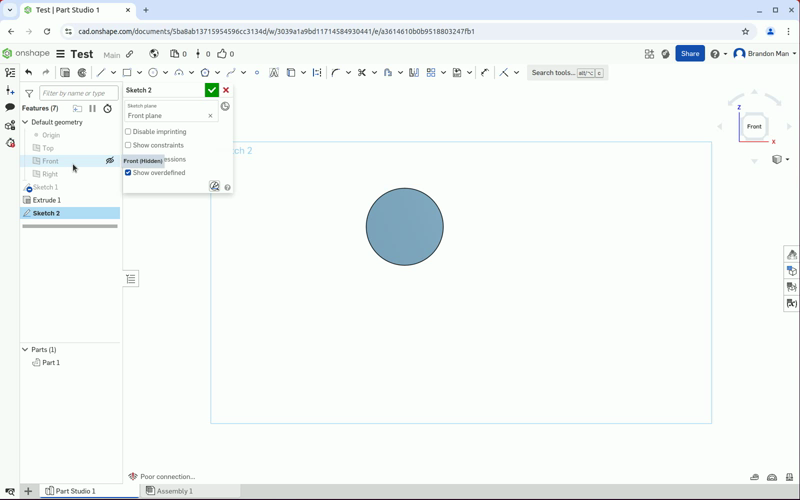
mouse_move(73, 352)
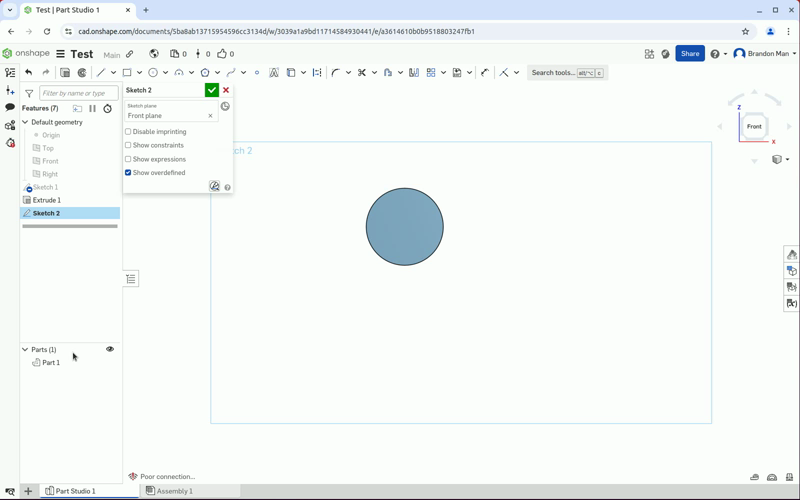
key(y)
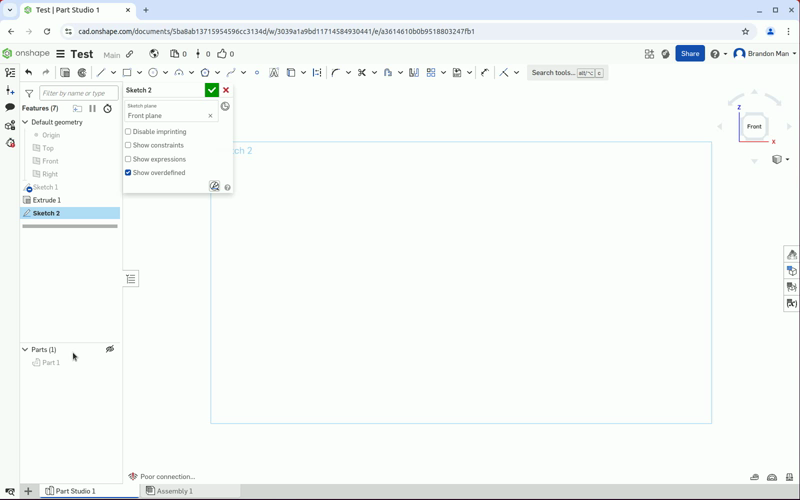
key(l)
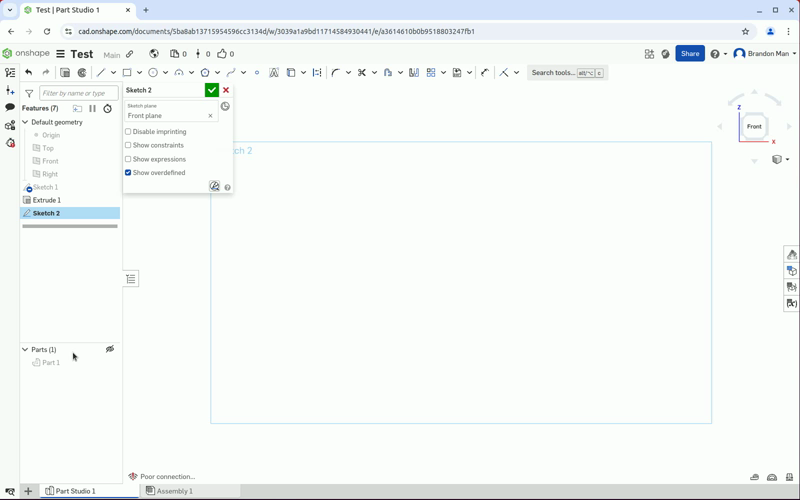
key_down(shift)
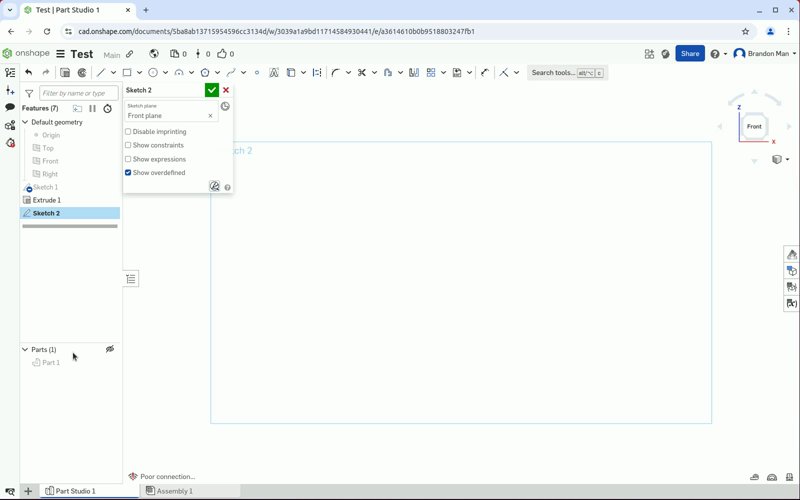
mouse_move(348, 282)
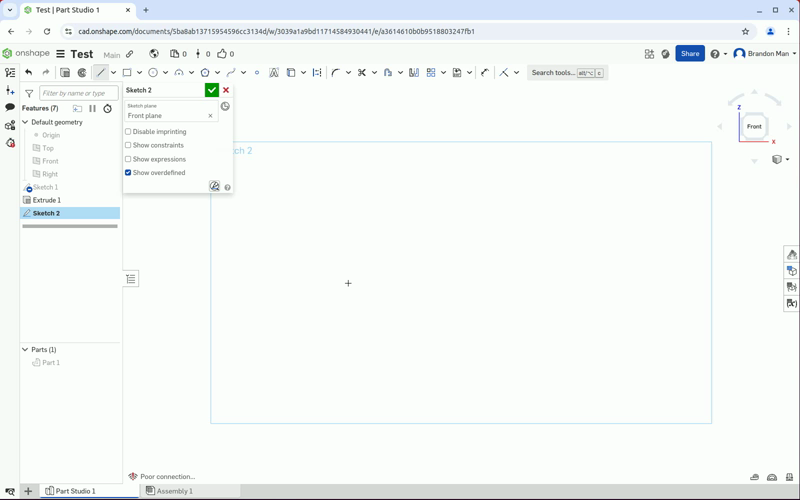
click(348, 282)
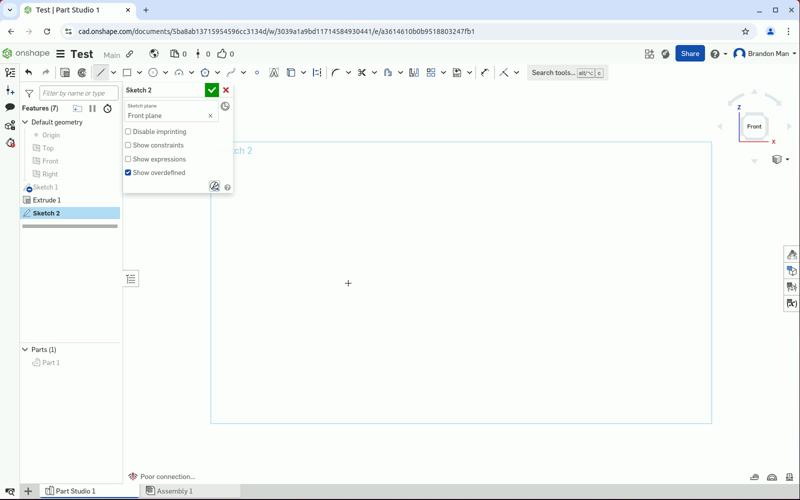
key_up(shift)
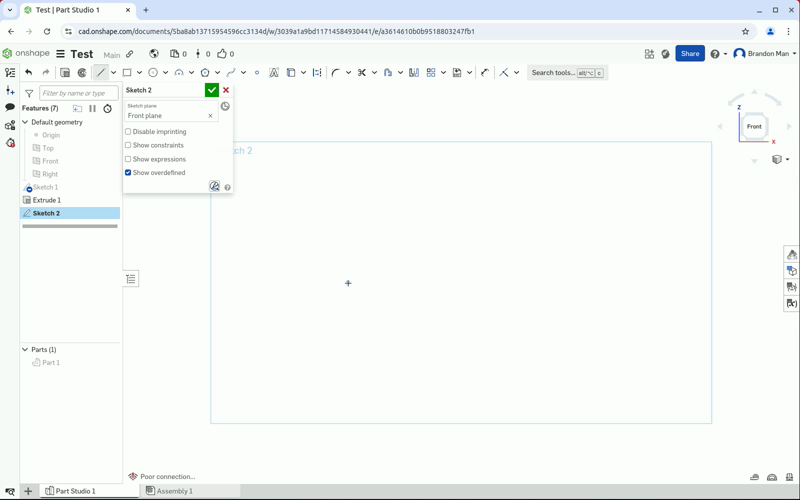
key_down(shift)
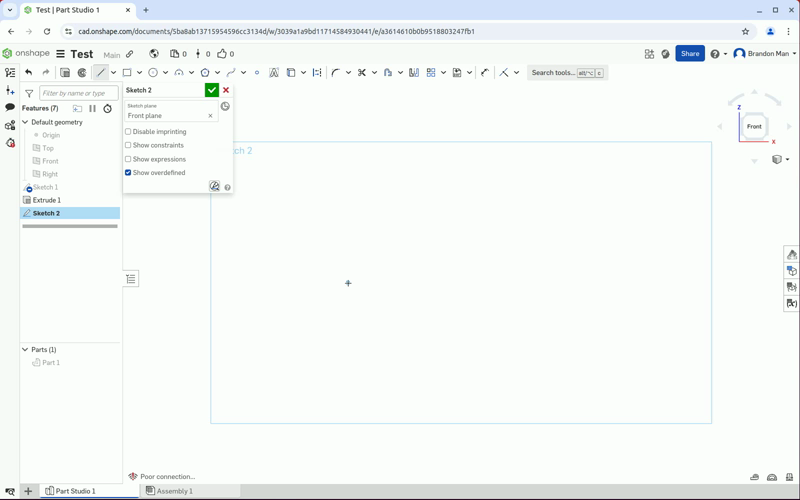
mouse_move(460, 282)
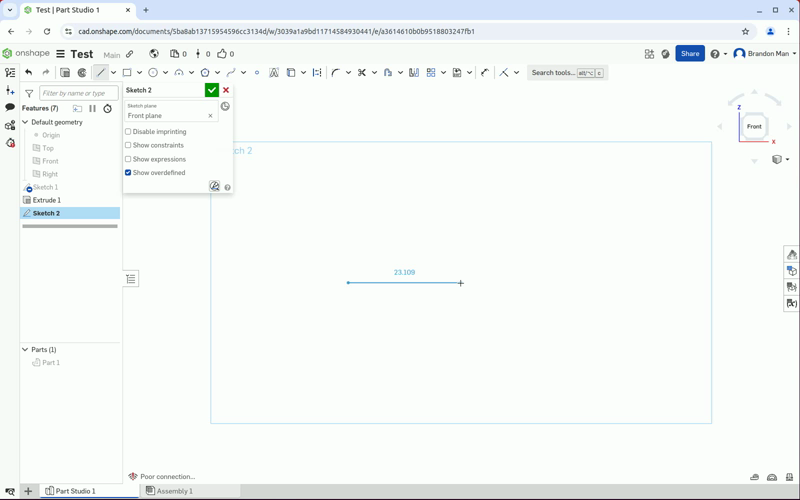
click(460, 282)
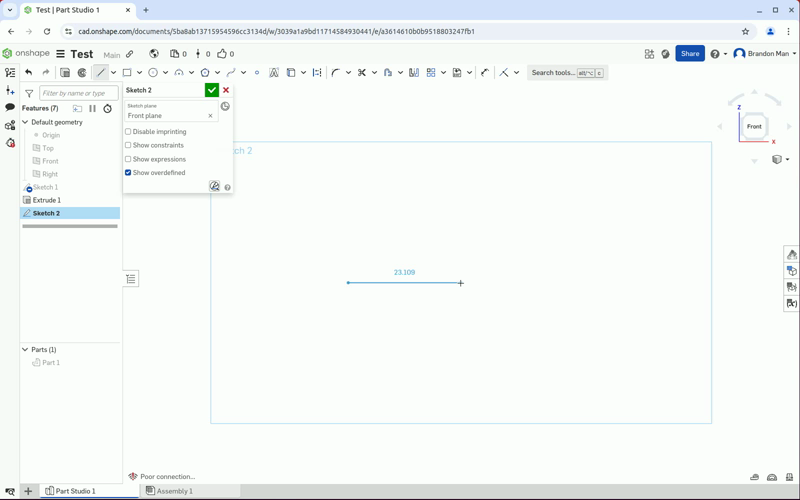
key_up(shift)
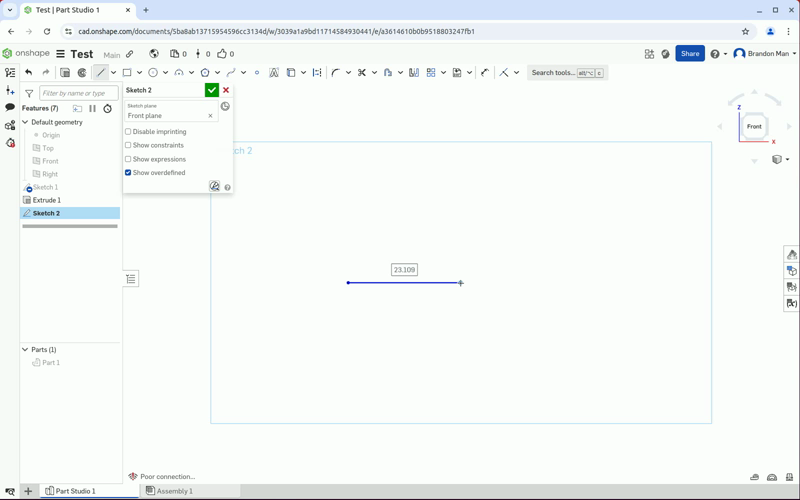
key_down(shift)
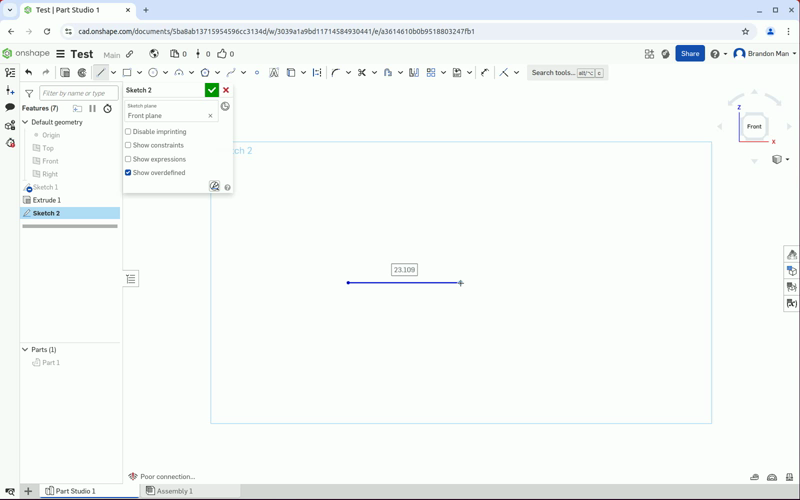
mouse_move(460, 170)
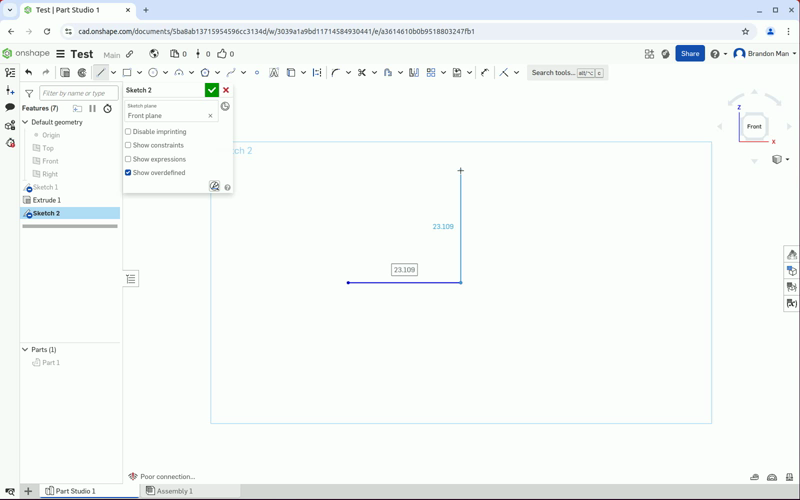
click(460, 170)
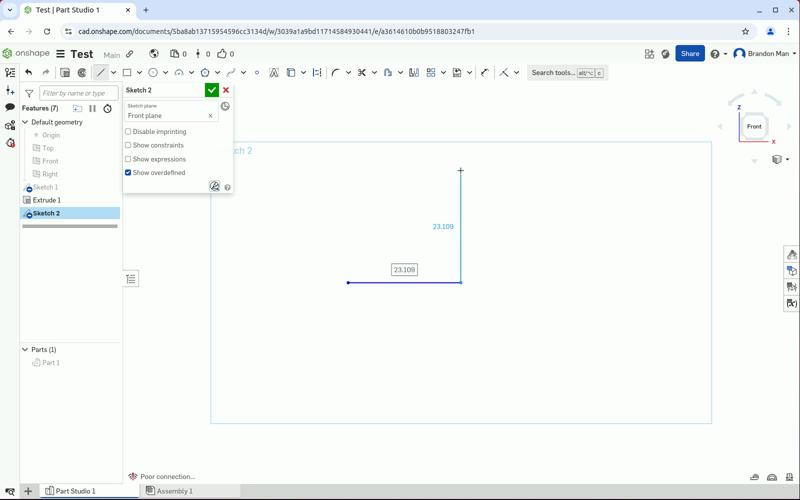
key_up(shift)
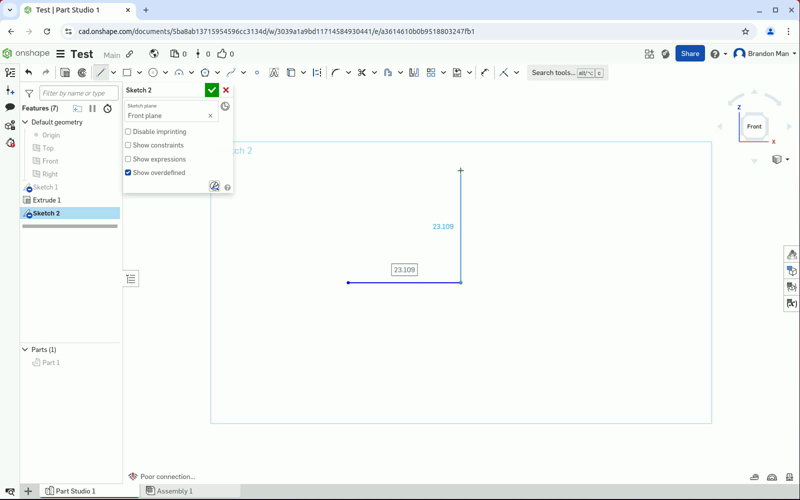
key_down(shift)
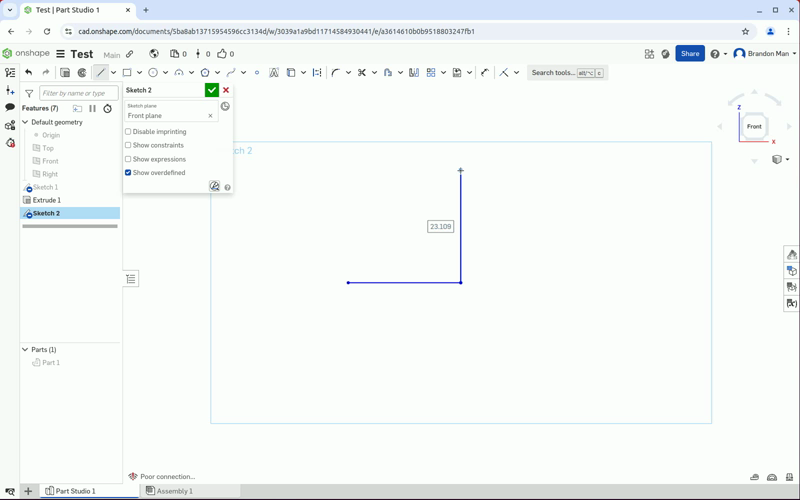
mouse_move(348, 170)
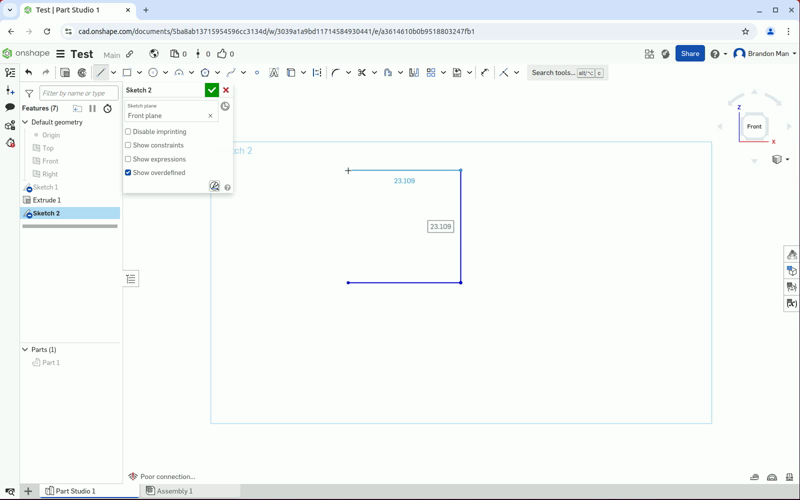
click(348, 170)
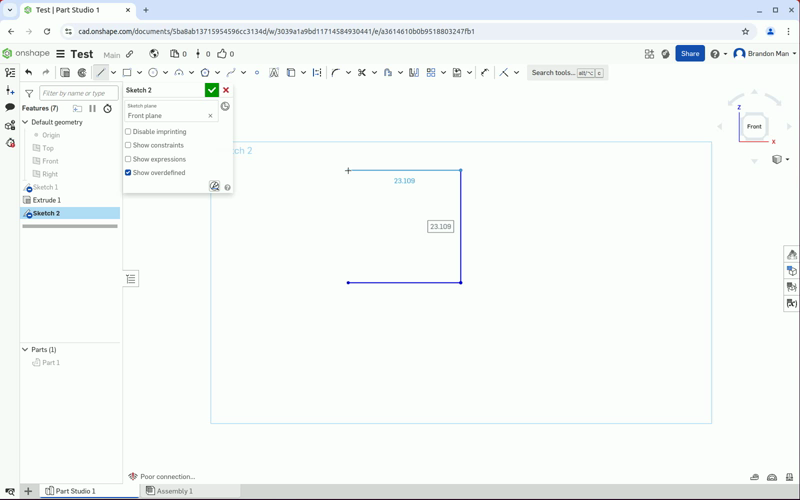
key_up(shift)
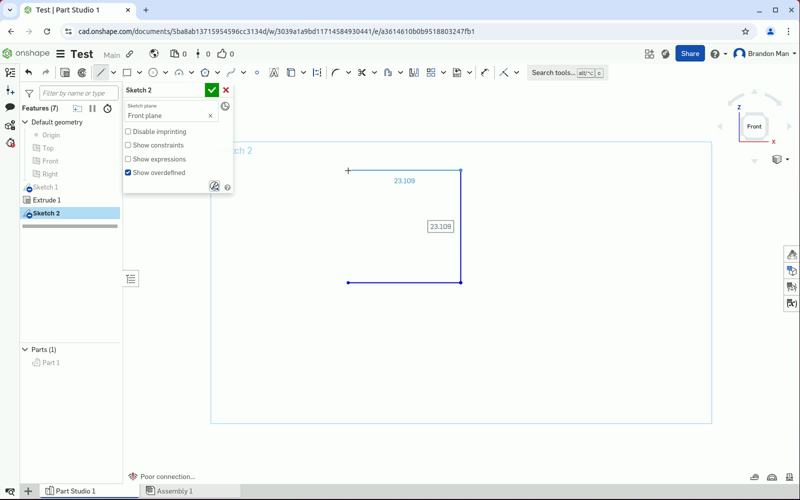
key_down(shift)
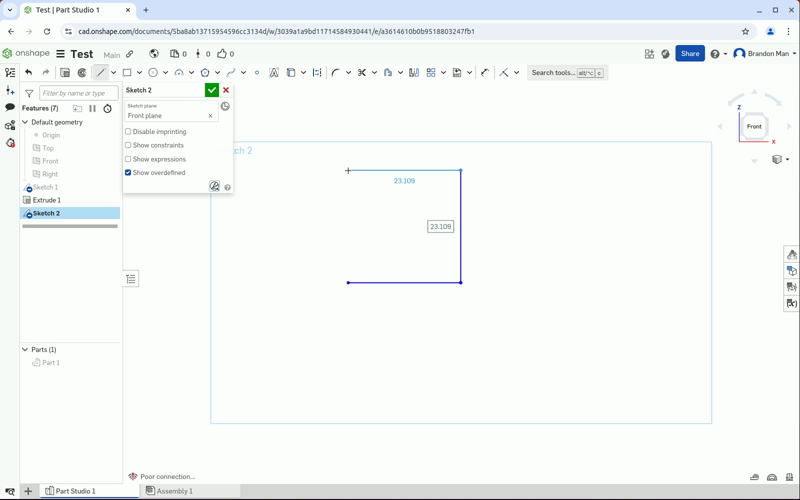
mouse_move(348, 282)
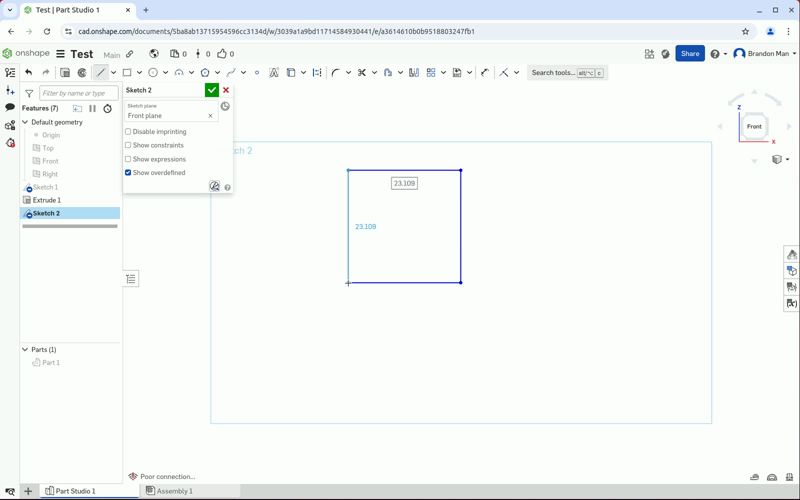
key_up(shift)
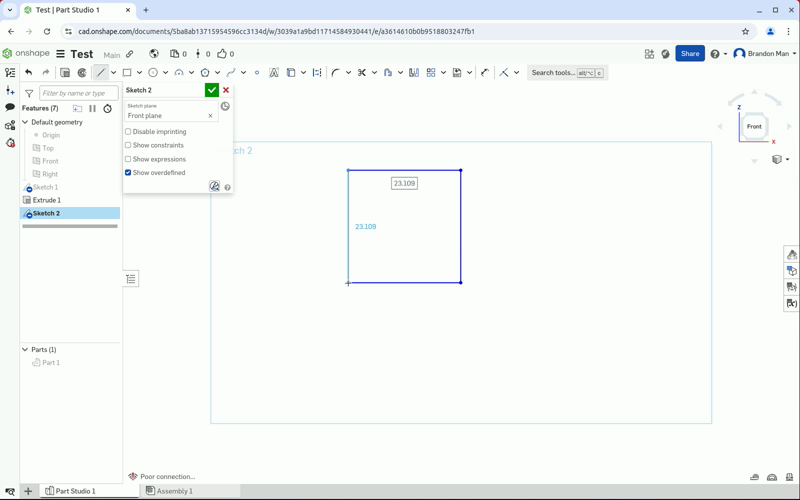
click(348, 282)
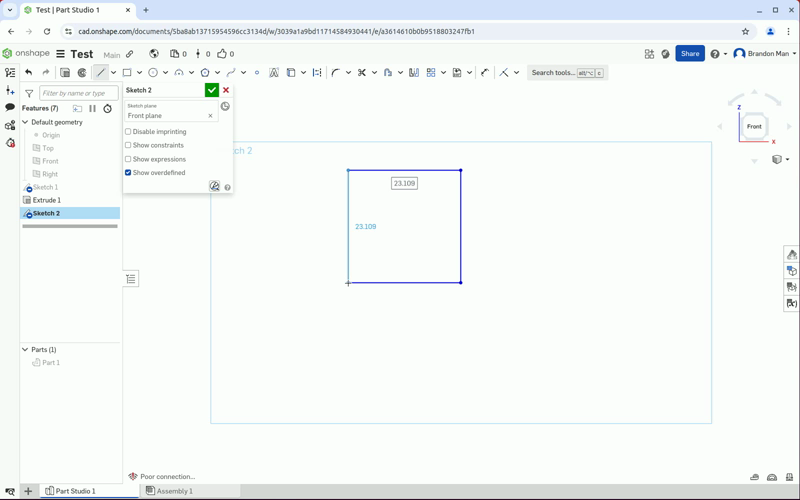
key(esc)
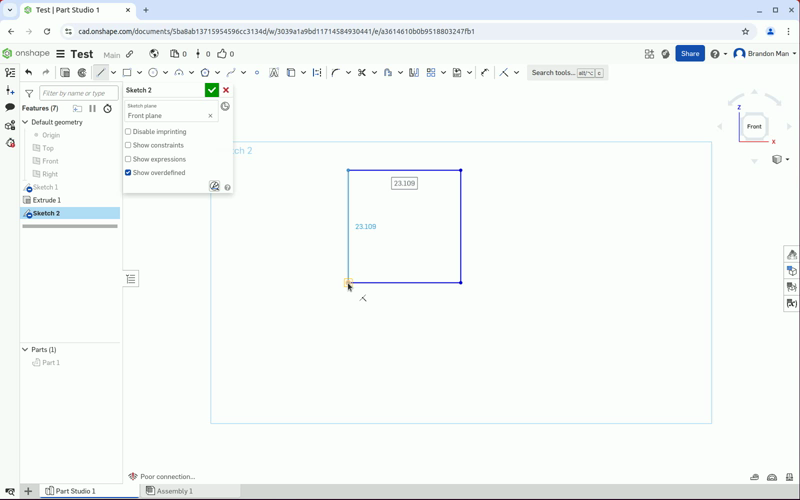
key(c)
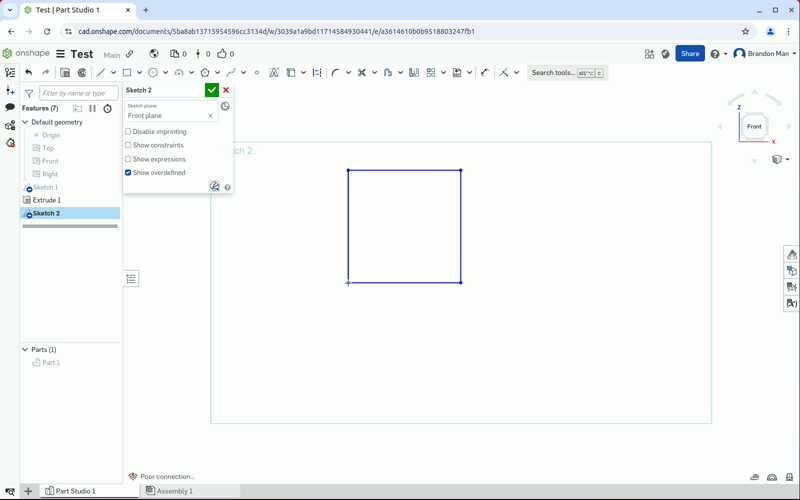
key_down(shift)
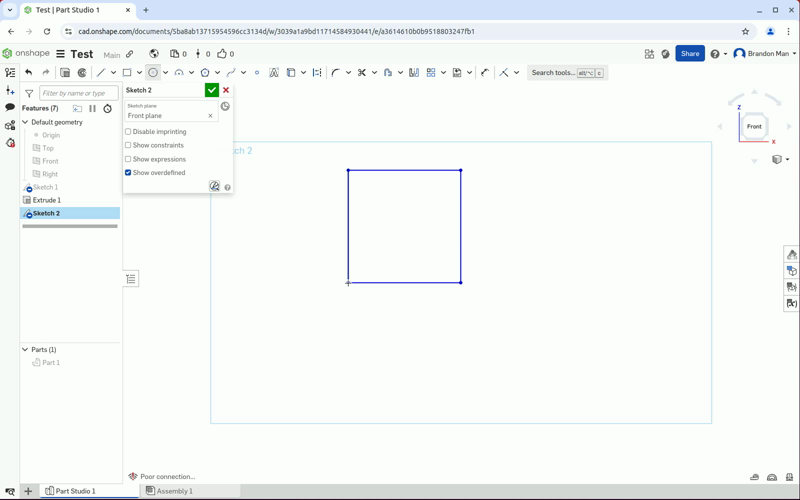
mouse_move(404, 226)
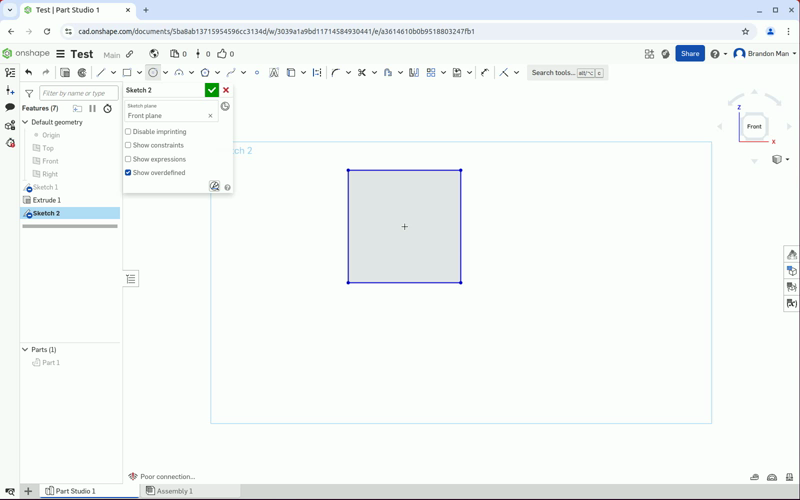
click(404, 226)
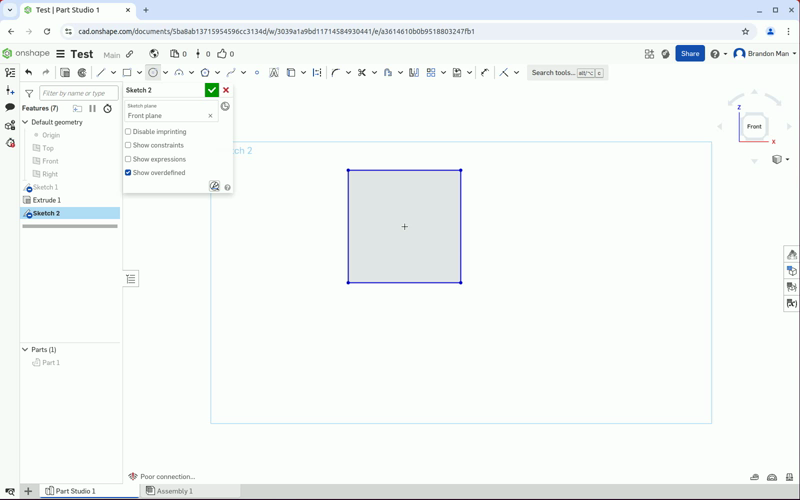
key_up(shift)
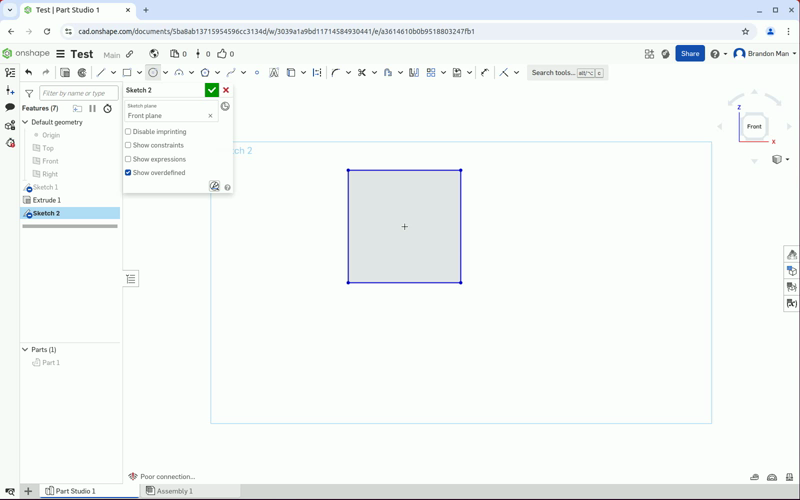
mouse_move(442, 226)
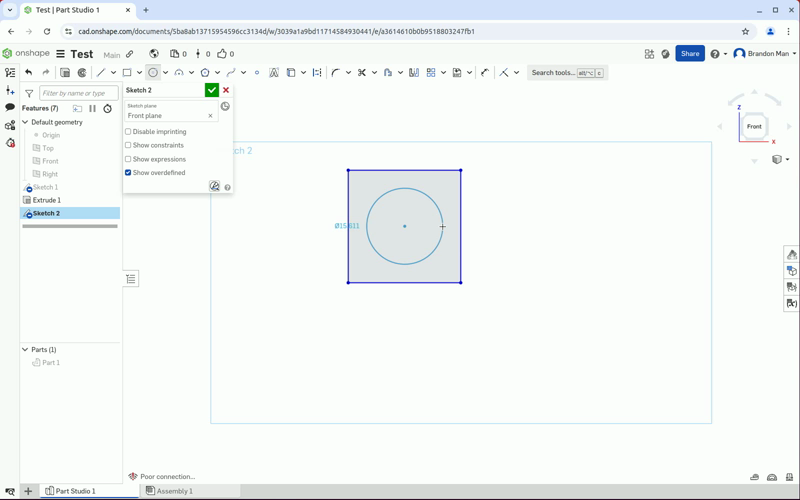
click(442, 226)
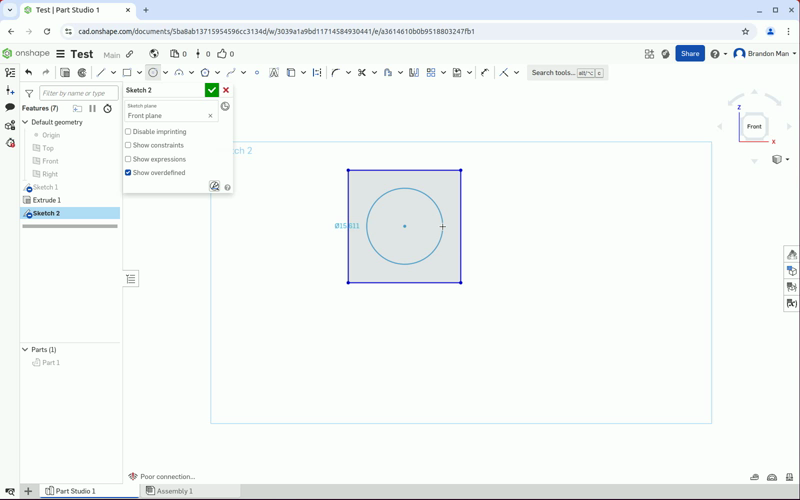
key(esc)
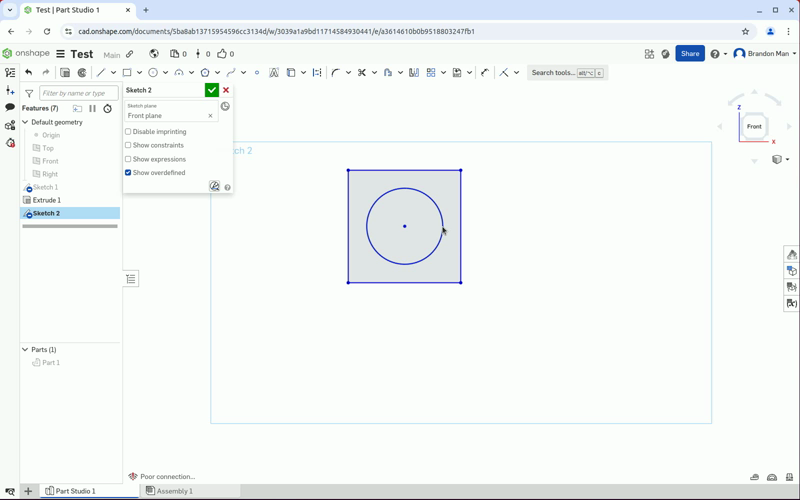
mouse_move(363, 250)
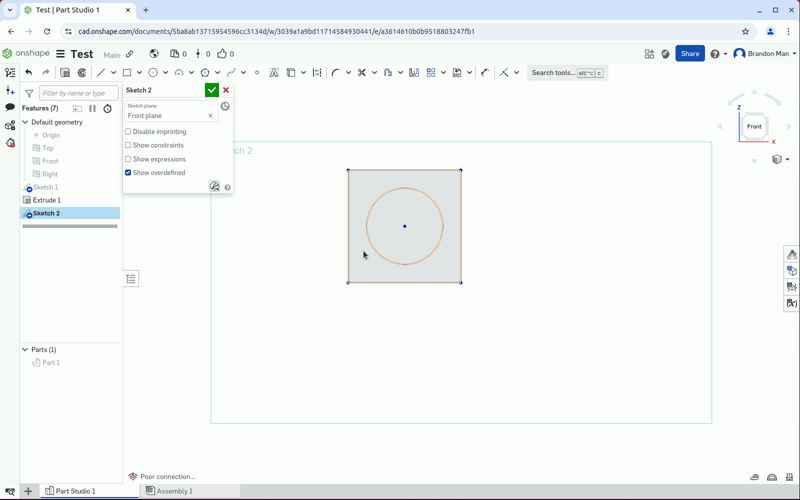
click(363, 250)
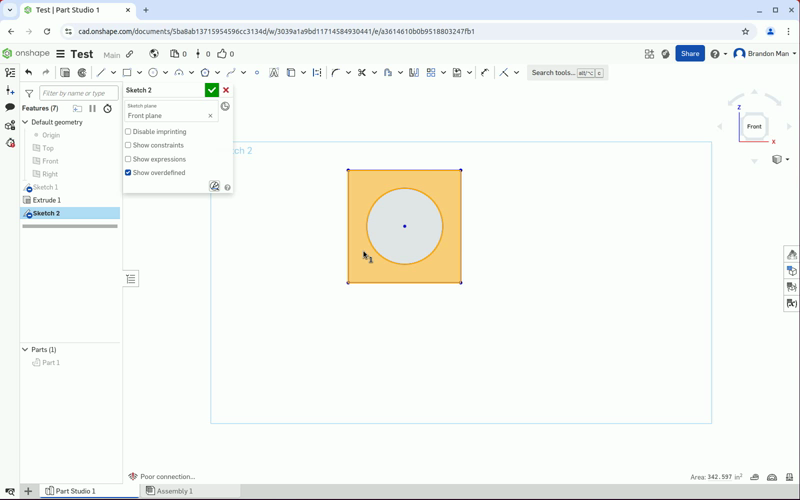
mouse_move(73, 352)
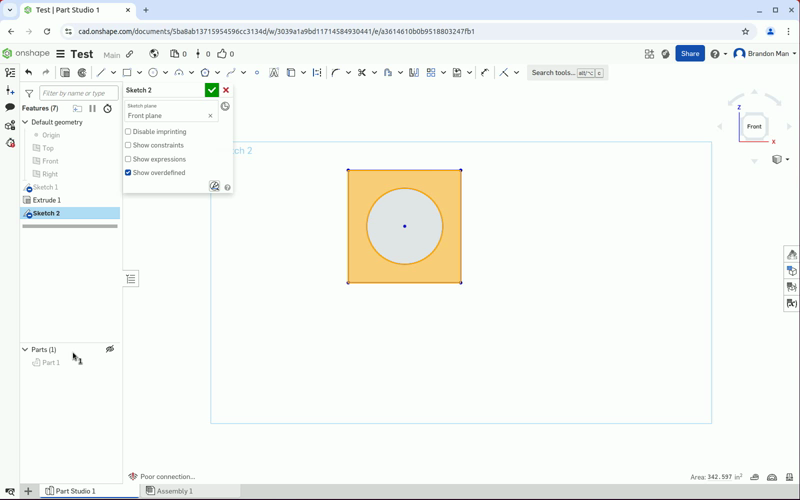
key(shift+y)
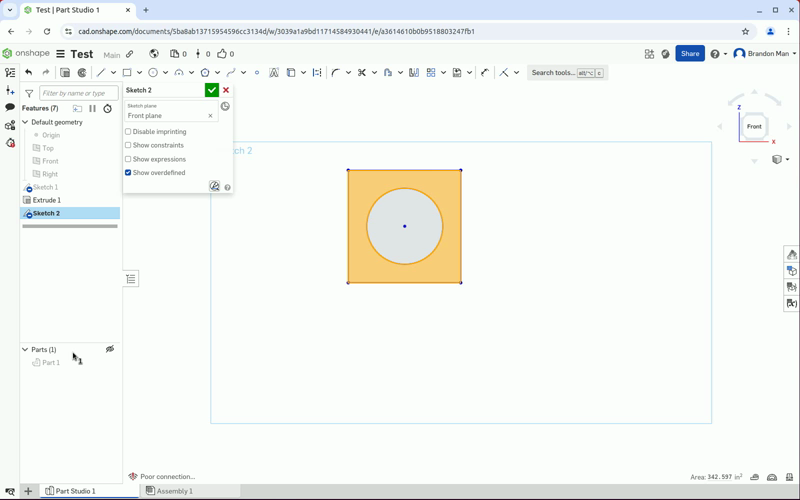
key(shift+e)
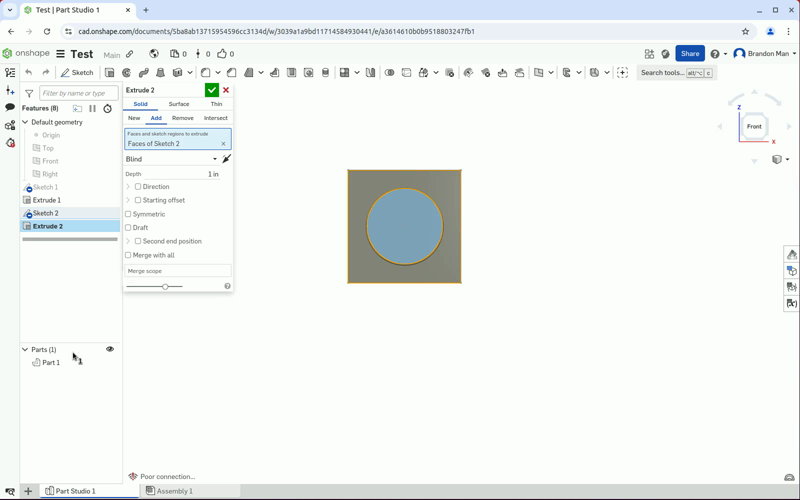
mouse_move(143, 106)
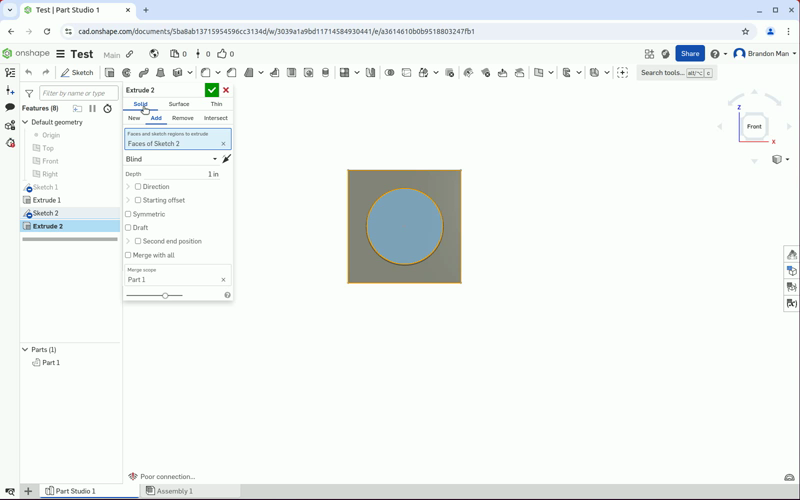
click(143, 106)
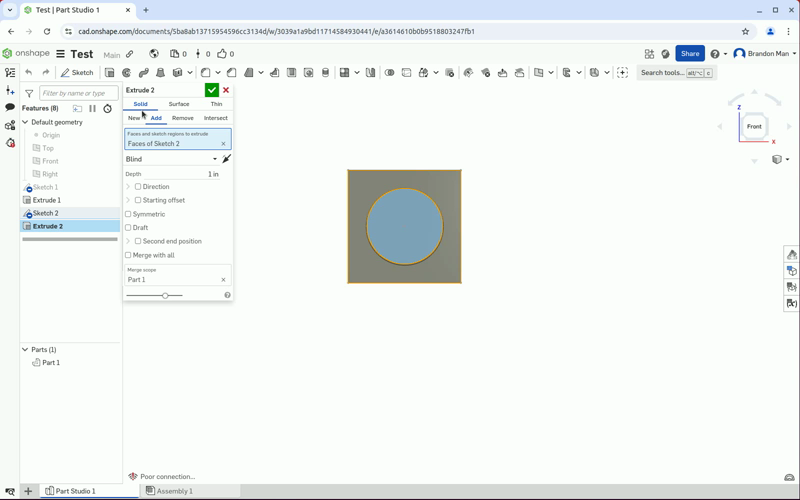
mouse_move(137, 120)
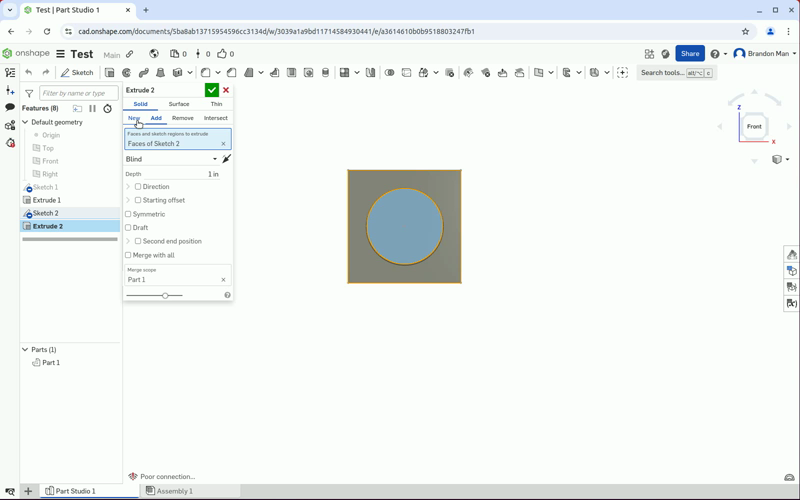
click(137, 120)
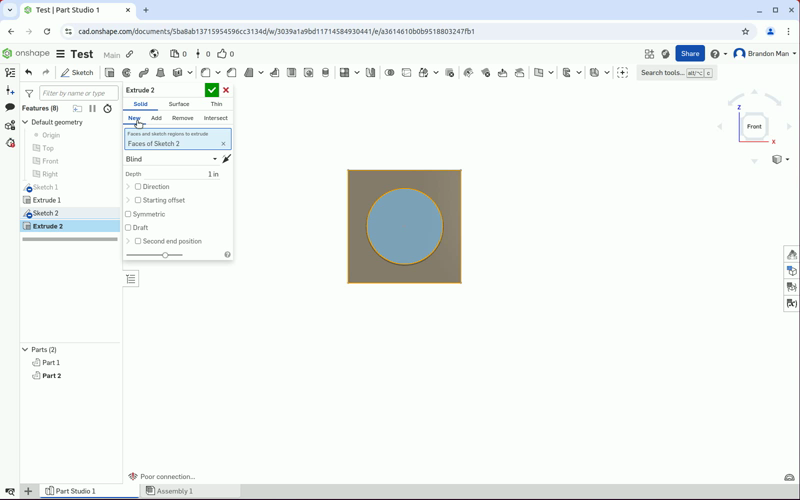
key(tab, 4)
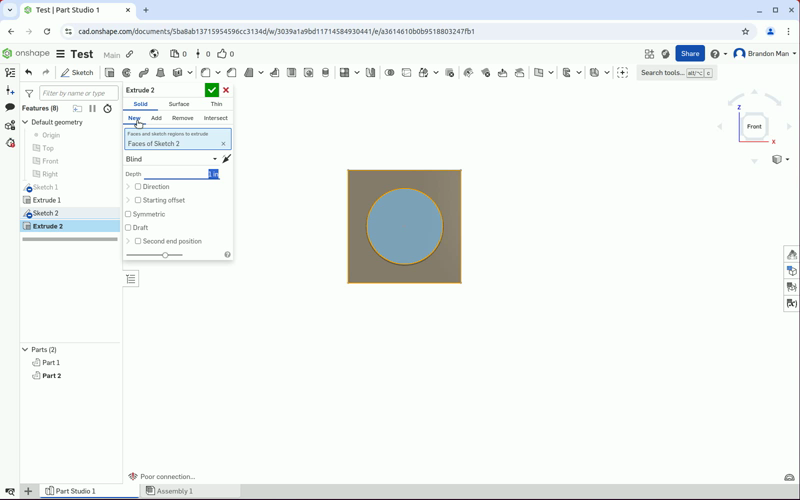
text(11.554)
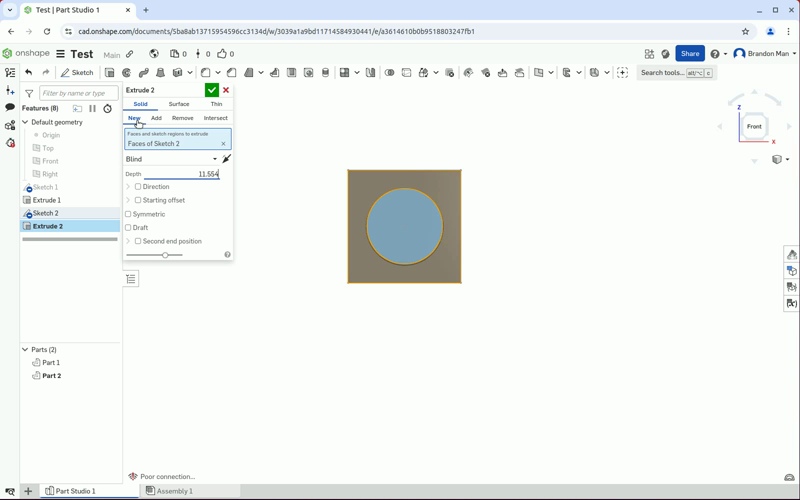
key(enter)
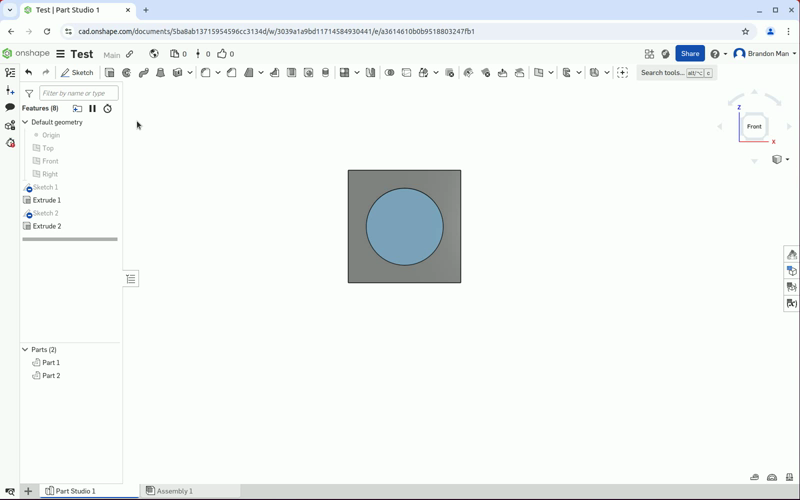
key(shift+h)
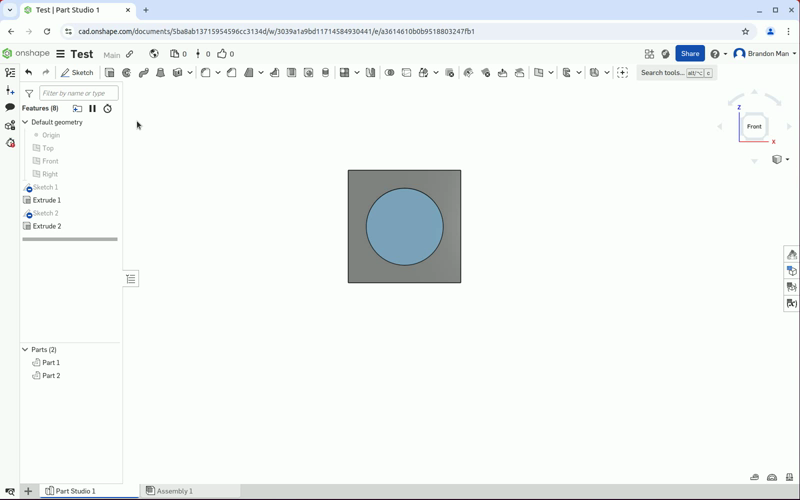
key(shift+h)
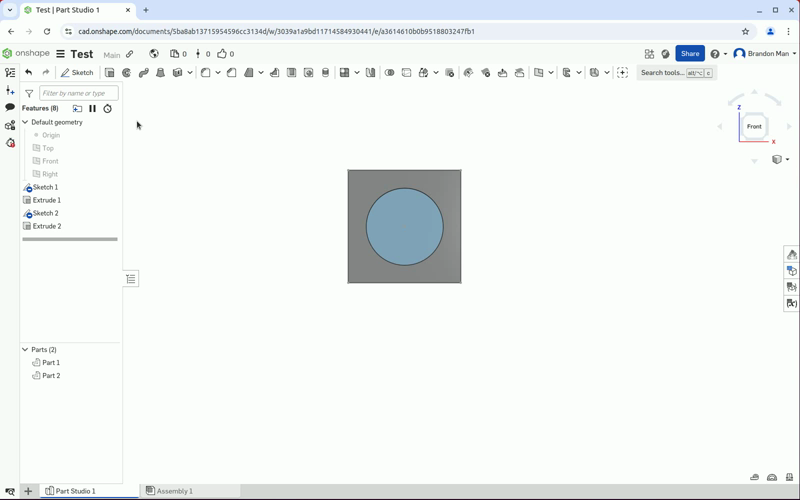
key(shift+7)
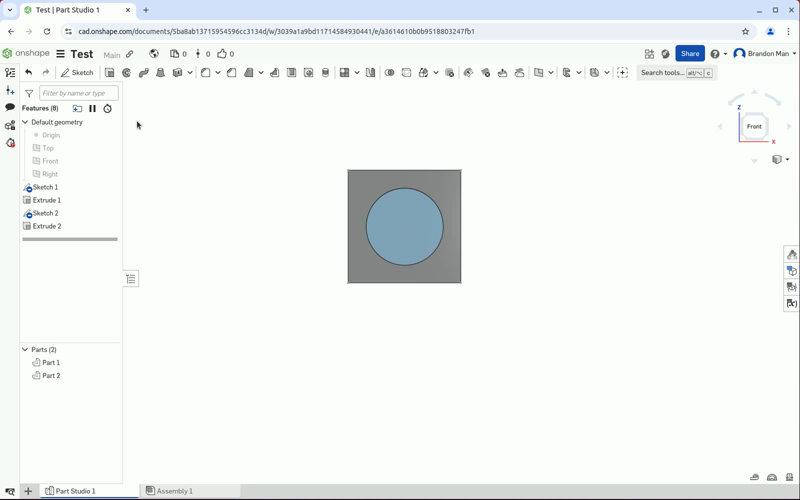
key(left, 2)
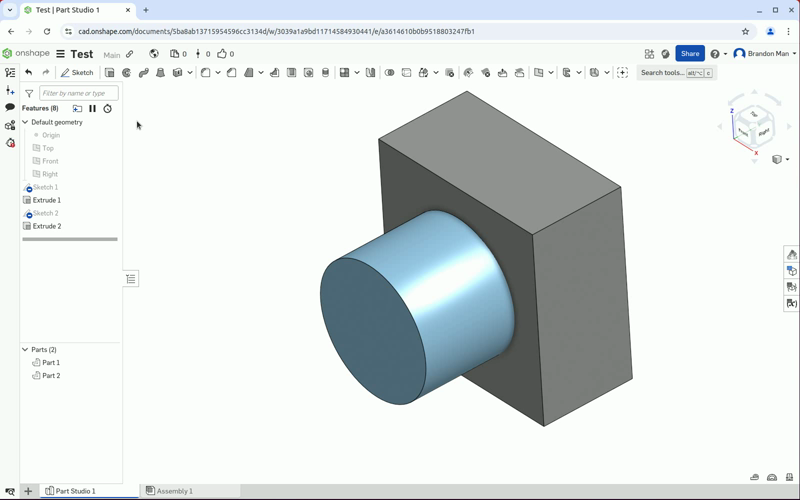
key(down, 2)
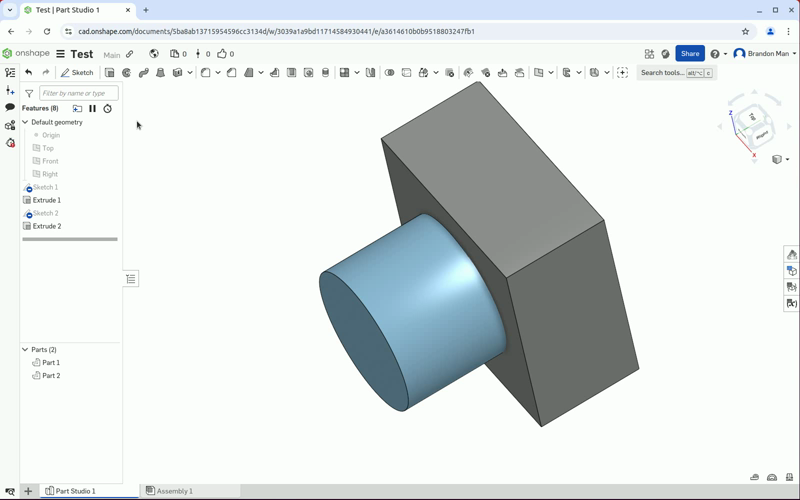
key(up, 2)
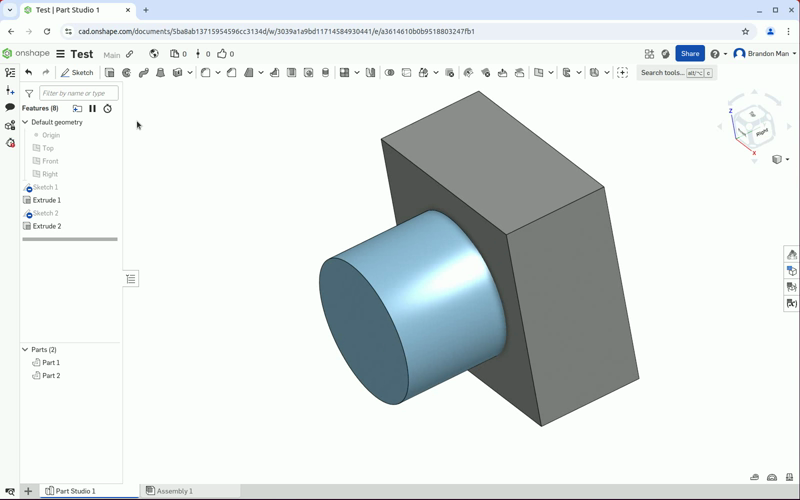
key(right, 2)
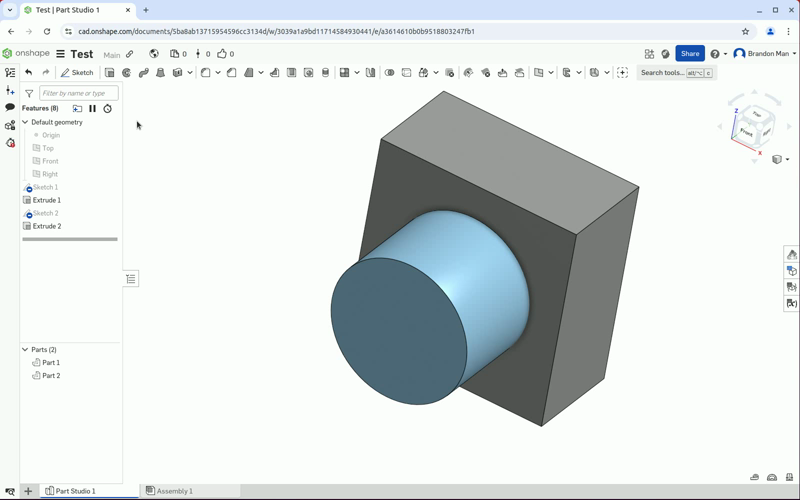
mouse_move(73, 189)
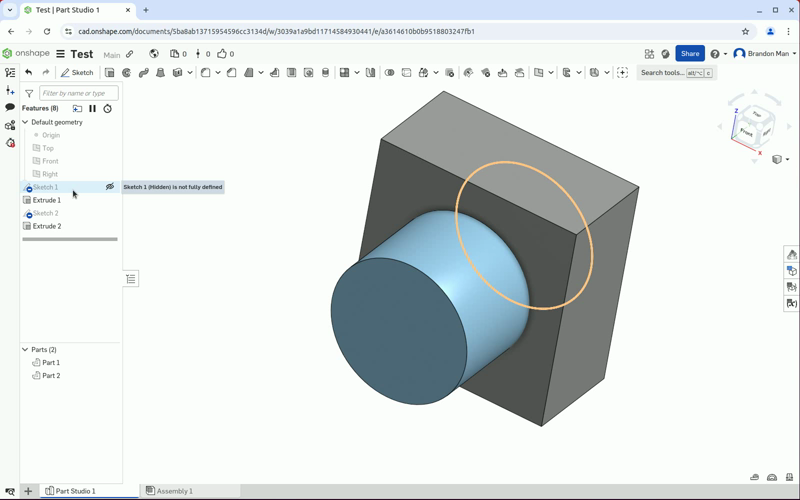
click(73, 189)